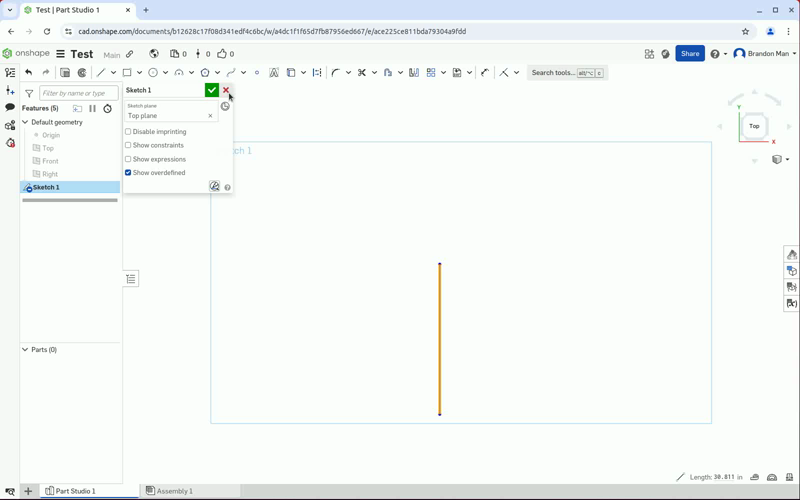
key(shift+h)
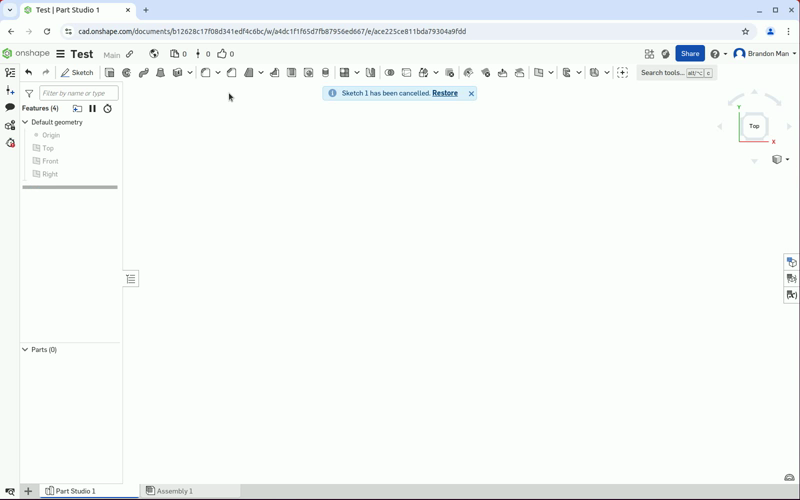
mouse_move(73, 352)
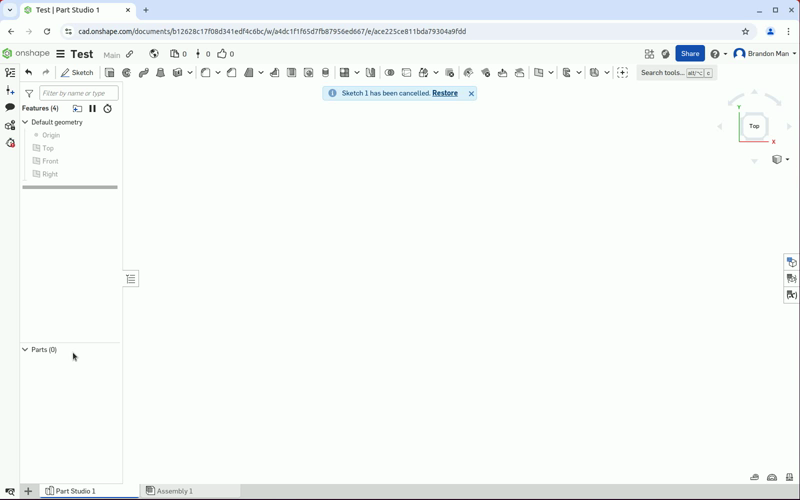
key(y)
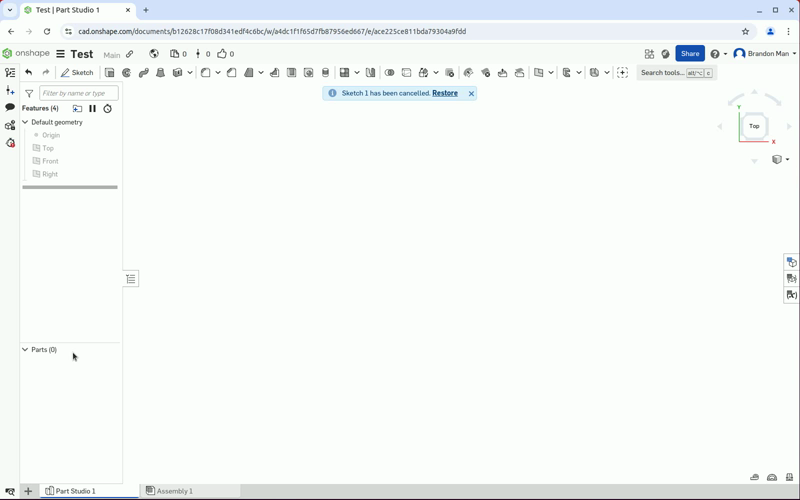
key(shift+p)
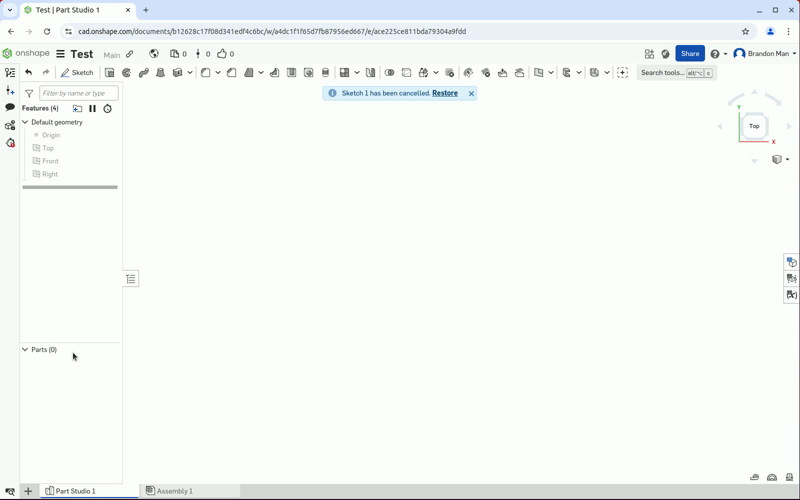
key(space)
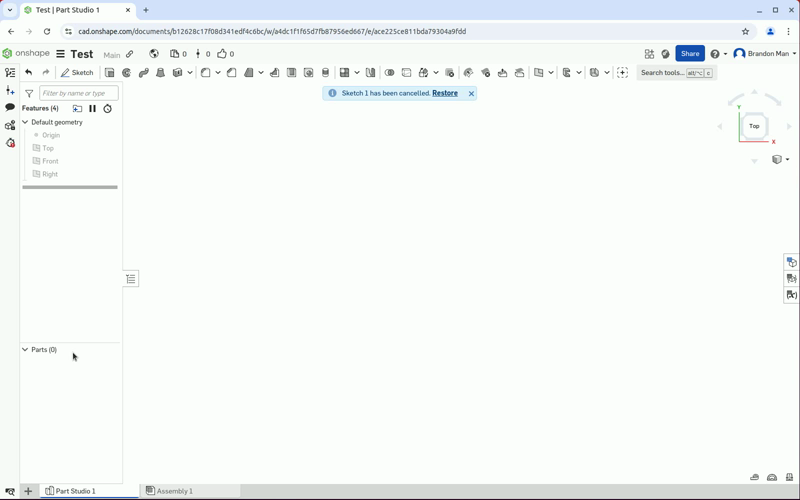
key_down(shift)
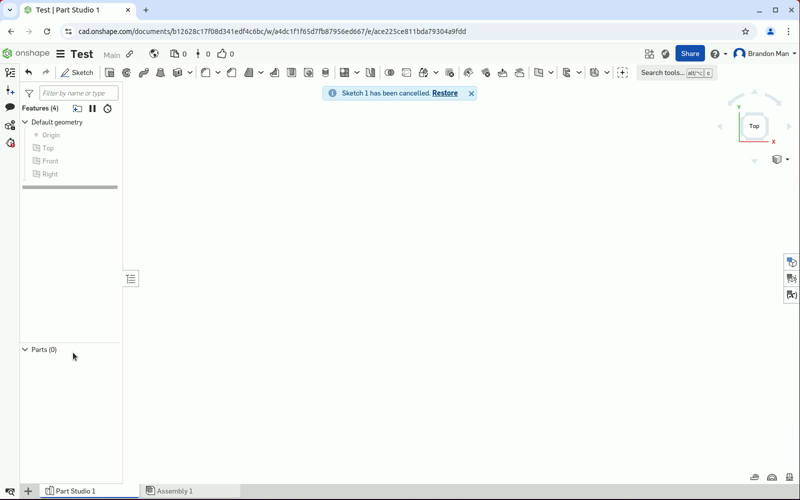
key(up)
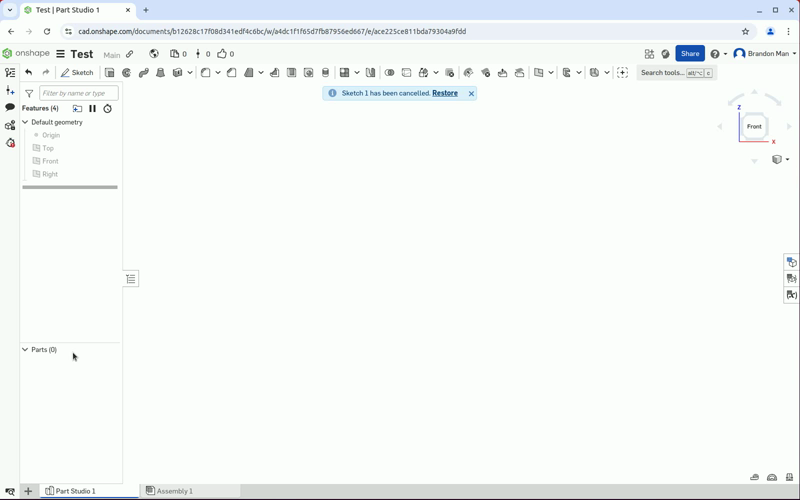
key_up(shift)
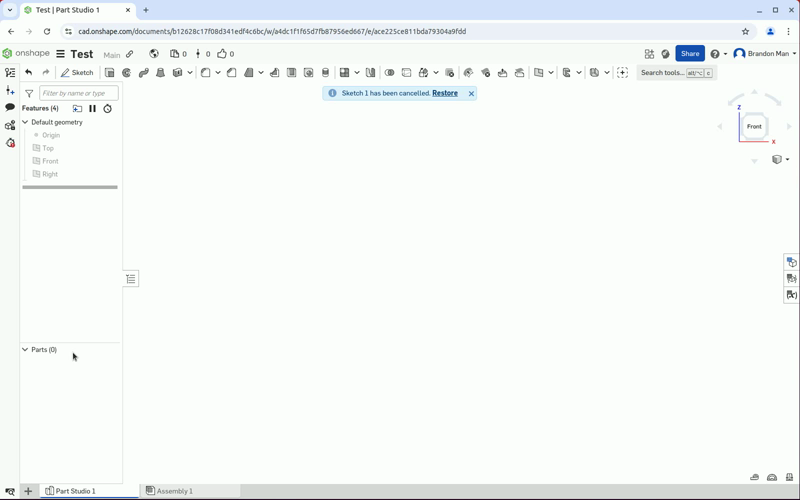
mouse_move(73, 352)
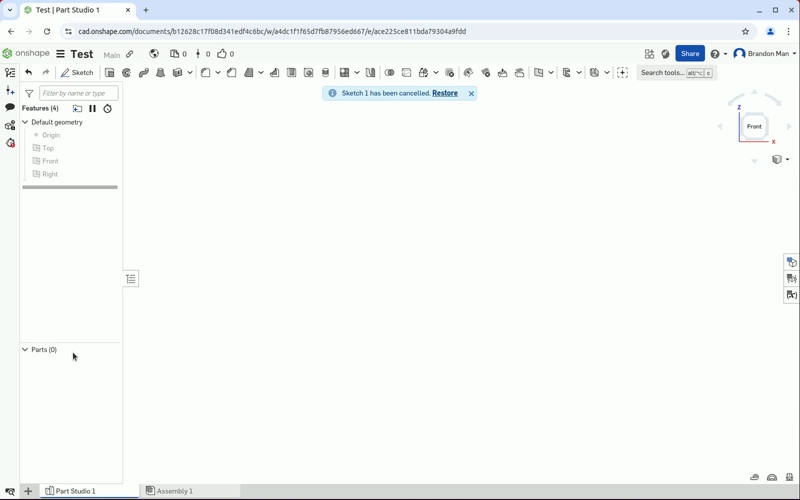
key(shift+y)
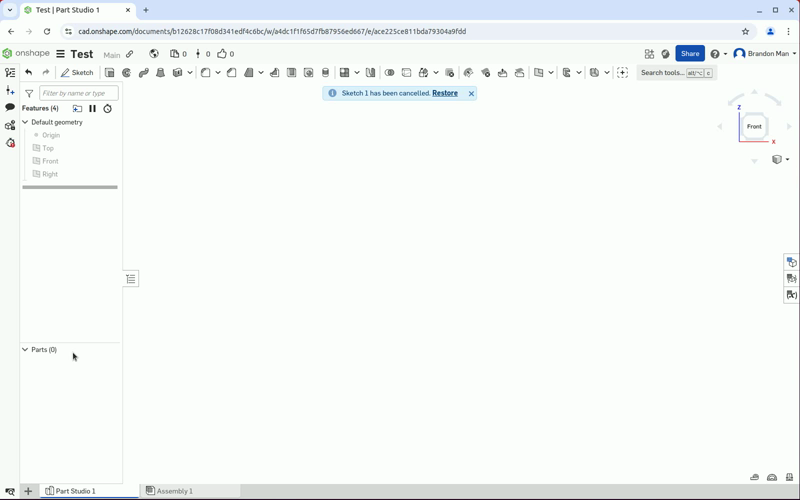
key(shift+s)
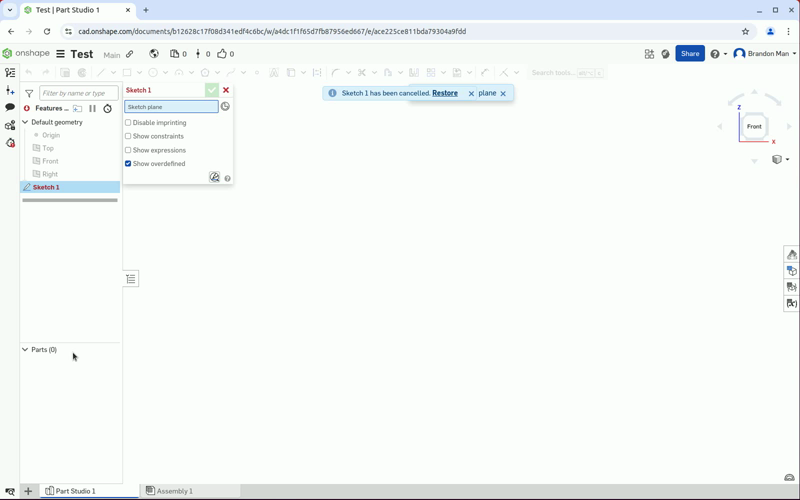
mouse_move(73, 163)
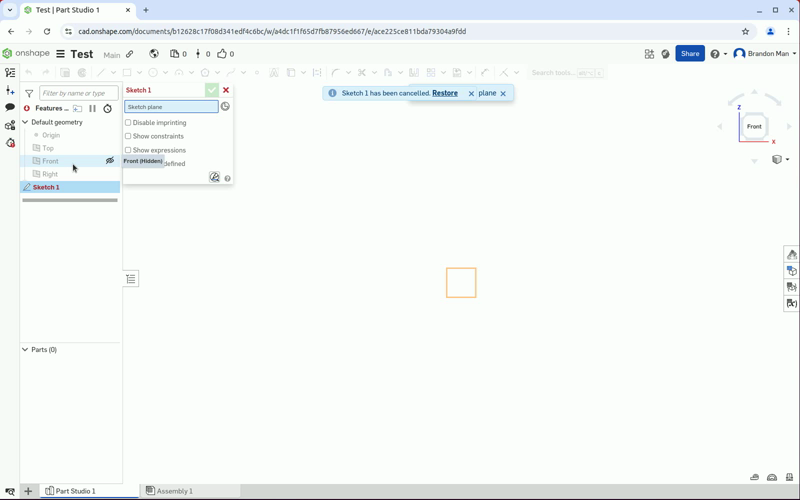
click(73, 163)
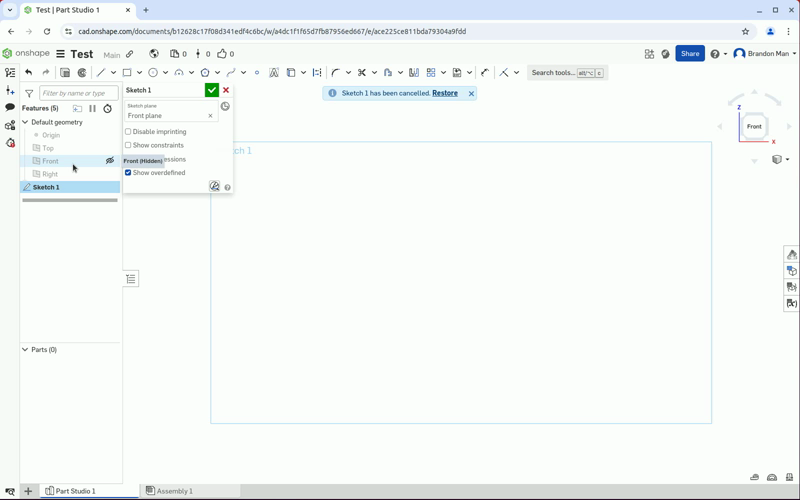
mouse_move(73, 352)
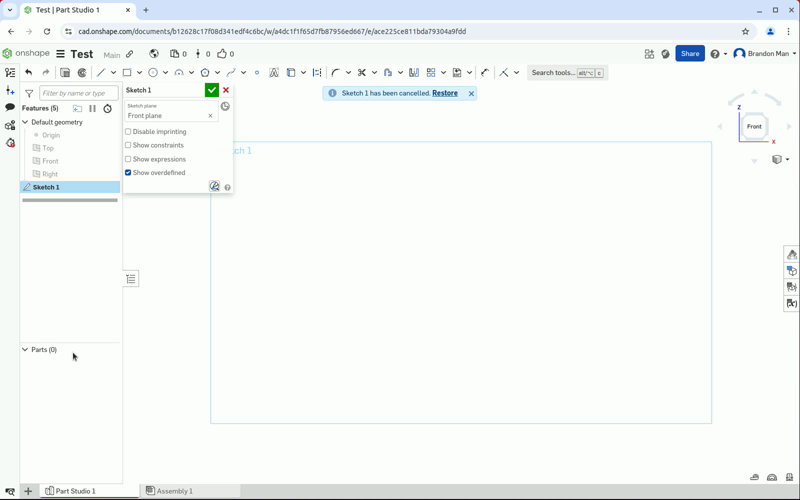
key(y)
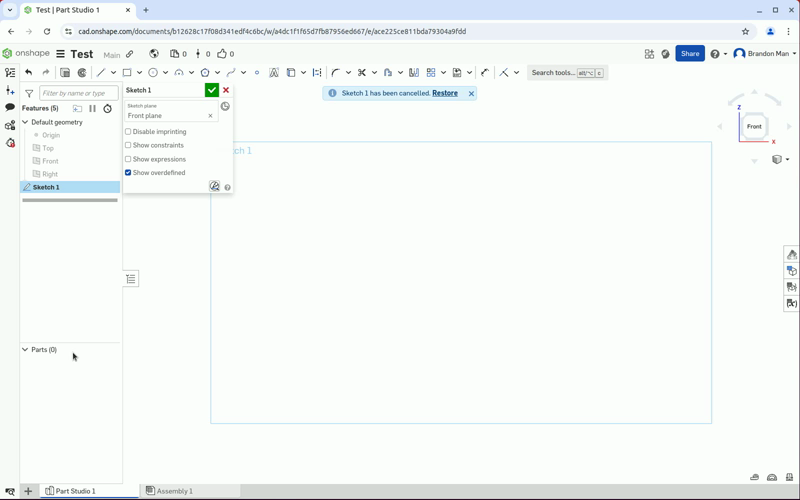
key(l)
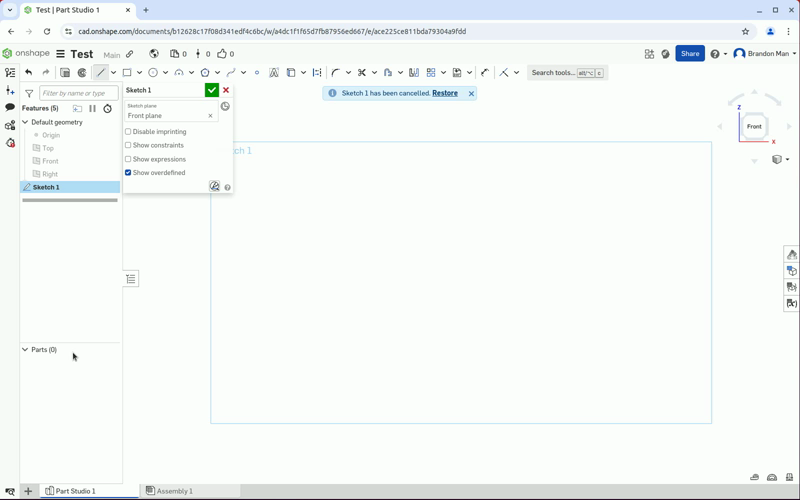
key_down(shift)
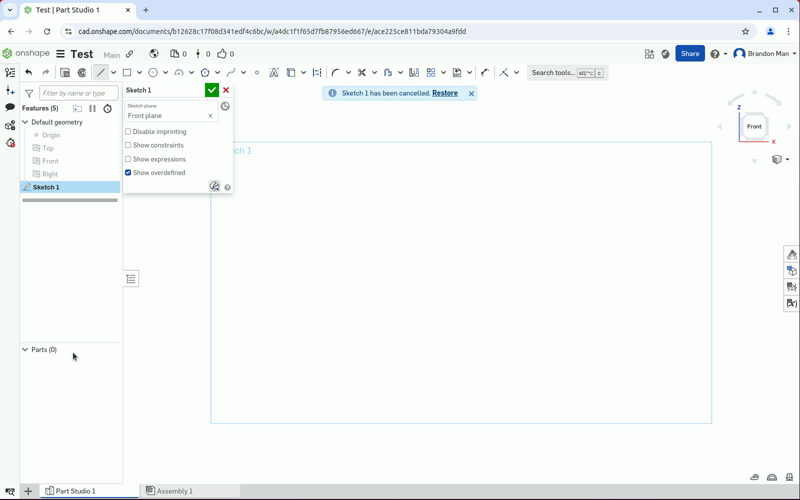
mouse_move(493, 369)
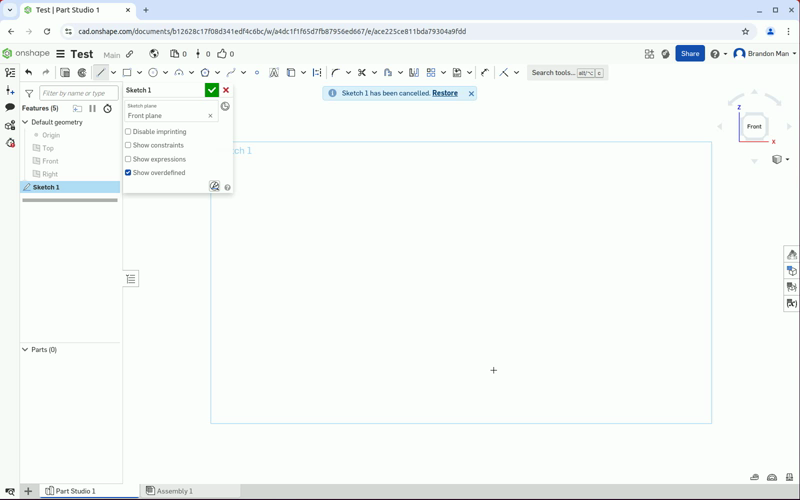
click(493, 369)
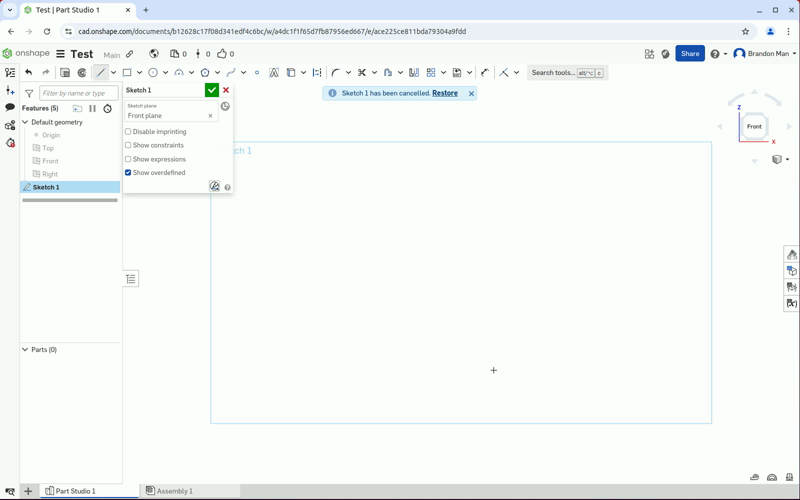
key_up(shift)
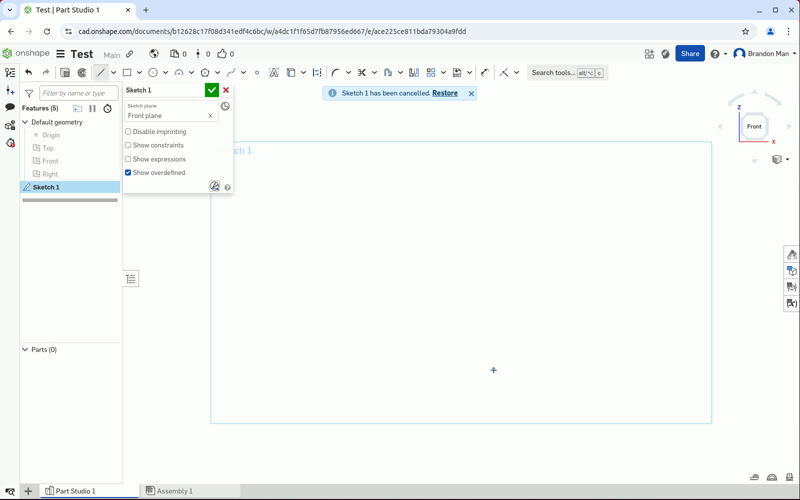
key_down(shift)
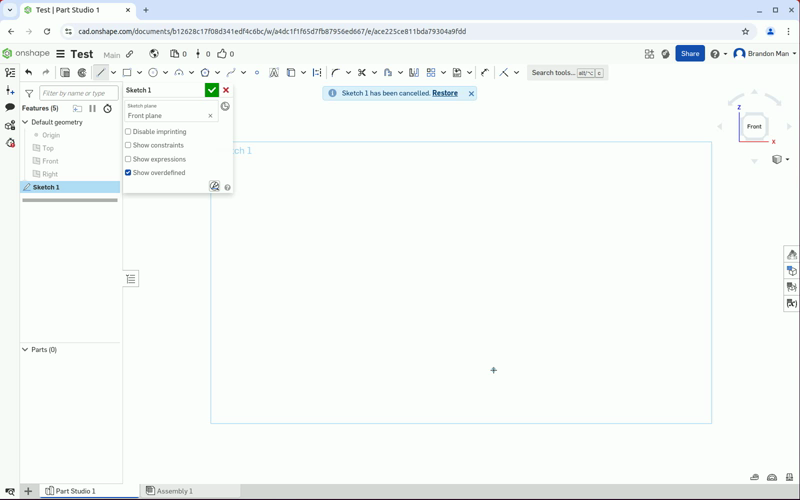
mouse_move(573, 369)
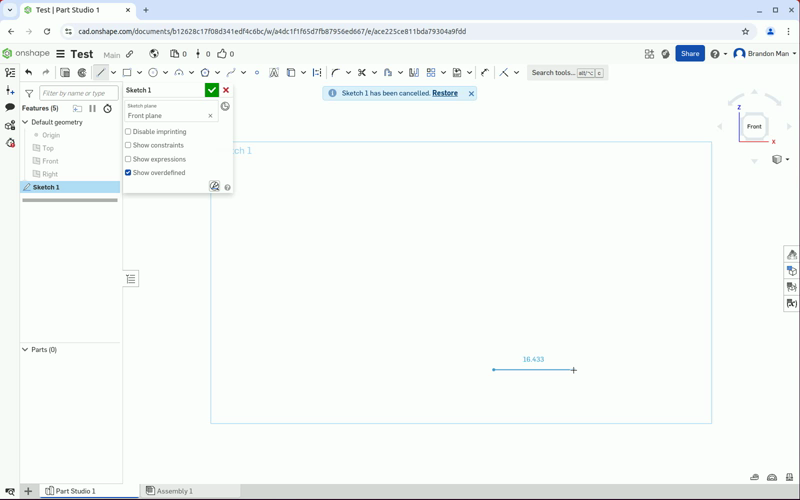
click(573, 369)
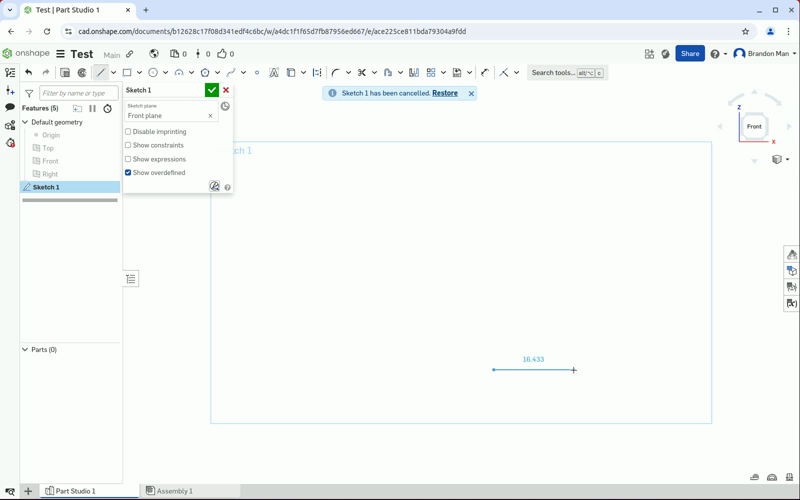
key_up(shift)
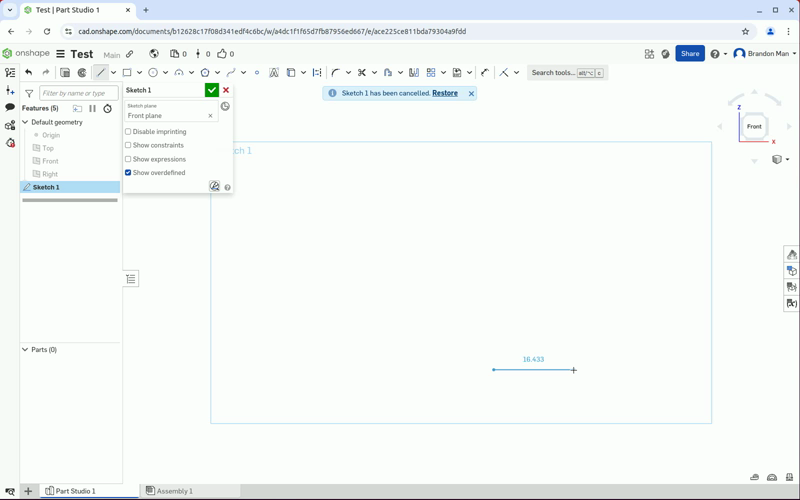
key_down(shift)
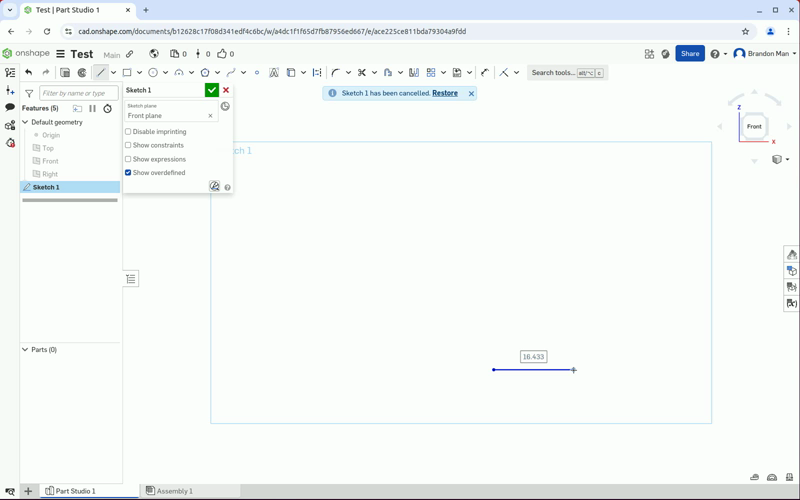
mouse_move(573, 289)
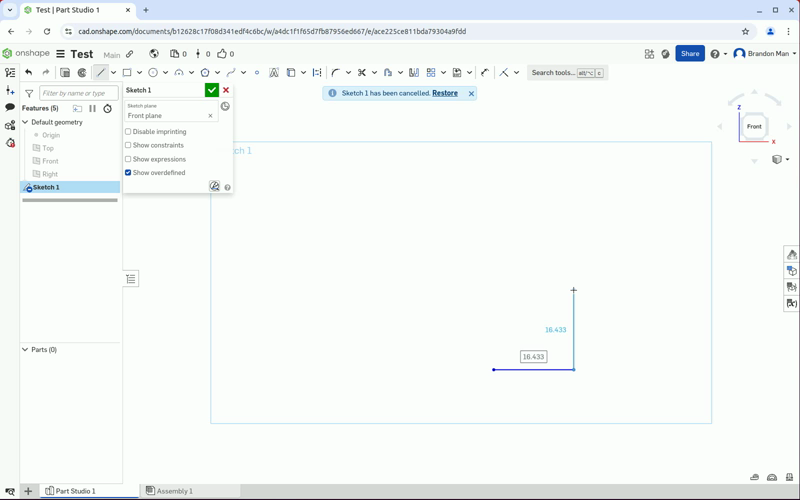
click(573, 289)
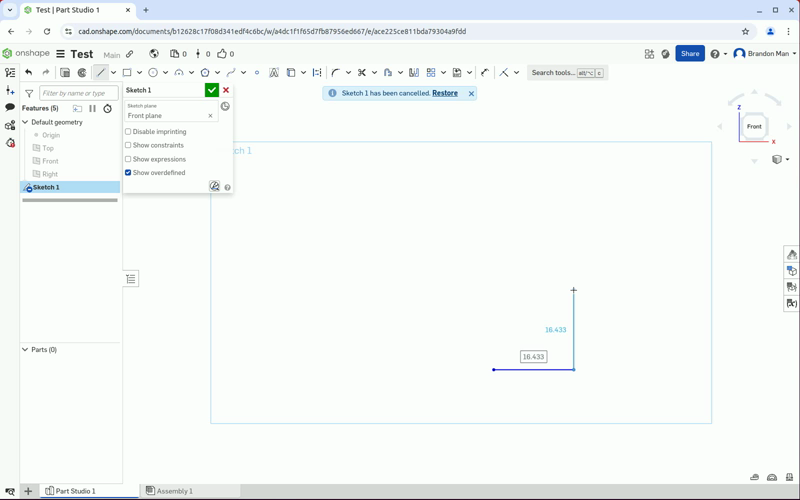
key_up(shift)
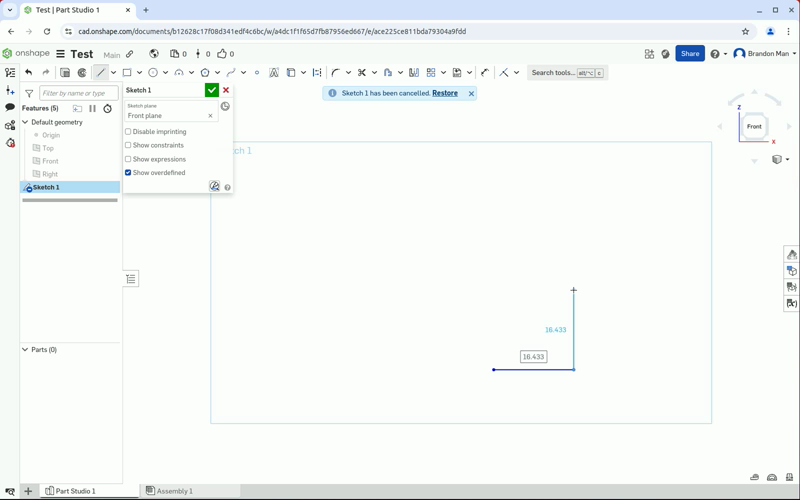
key_down(shift)
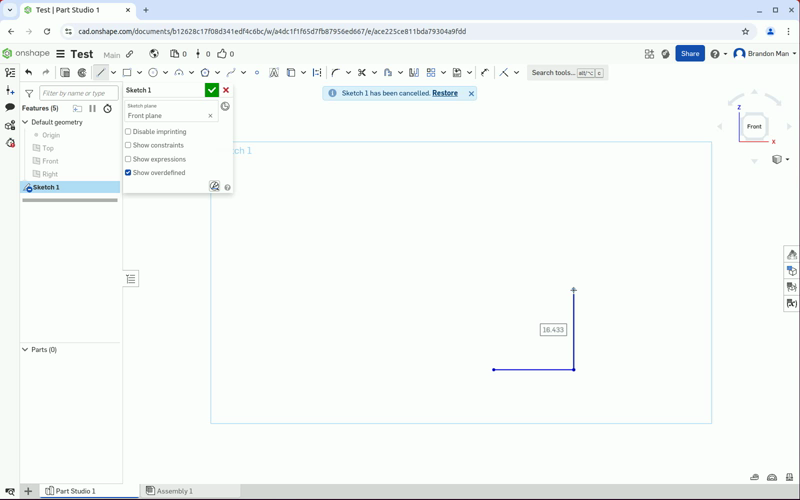
mouse_move(493, 289)
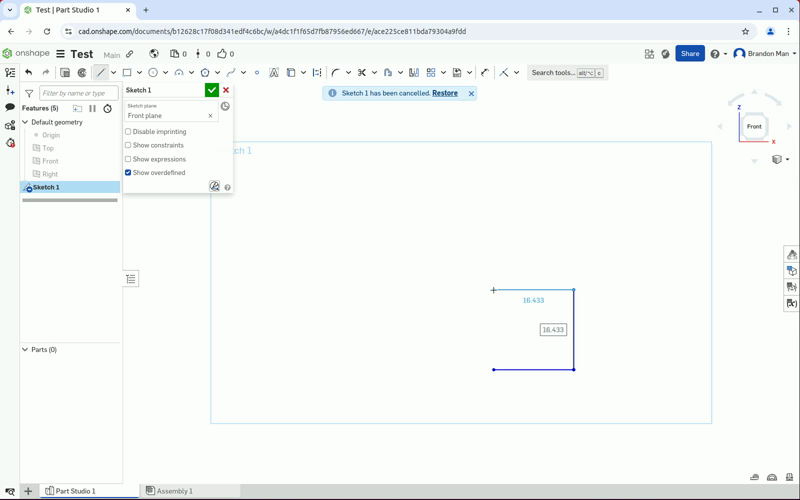
click(493, 289)
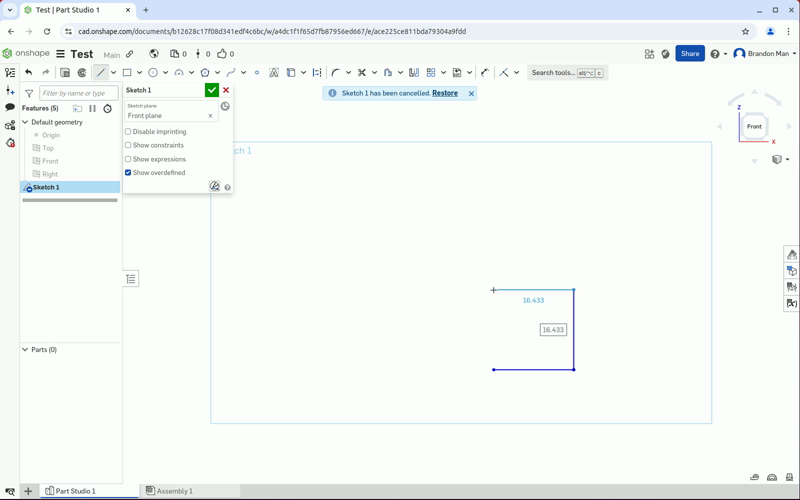
key_up(shift)
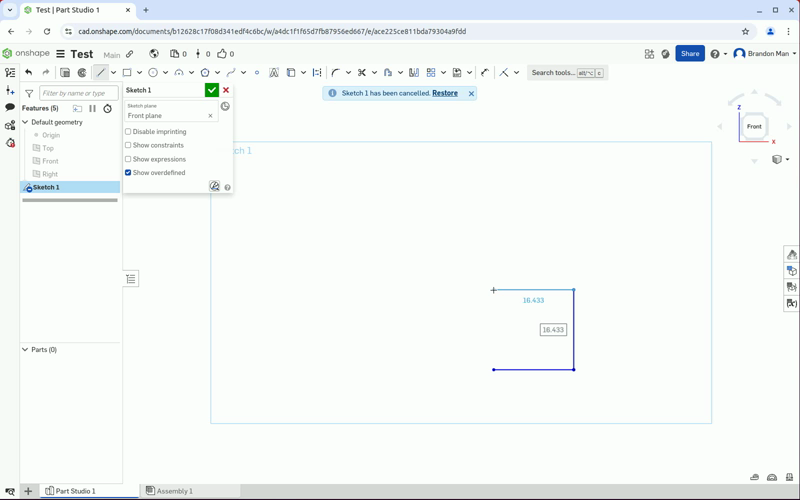
key_down(shift)
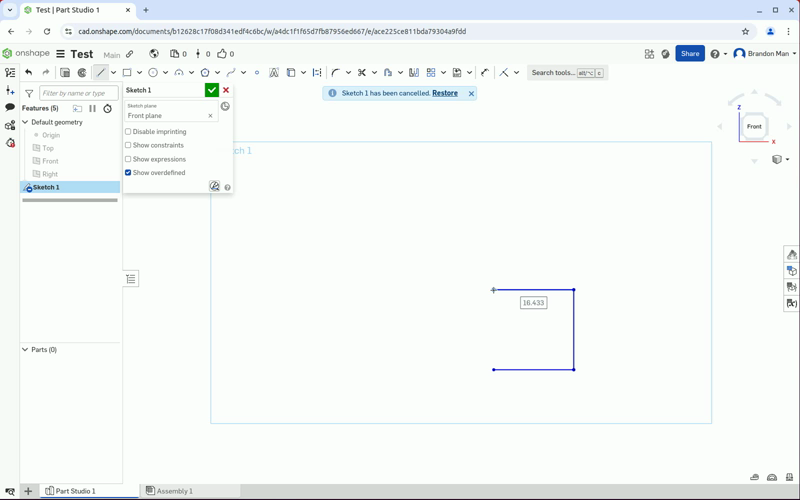
mouse_move(493, 369)
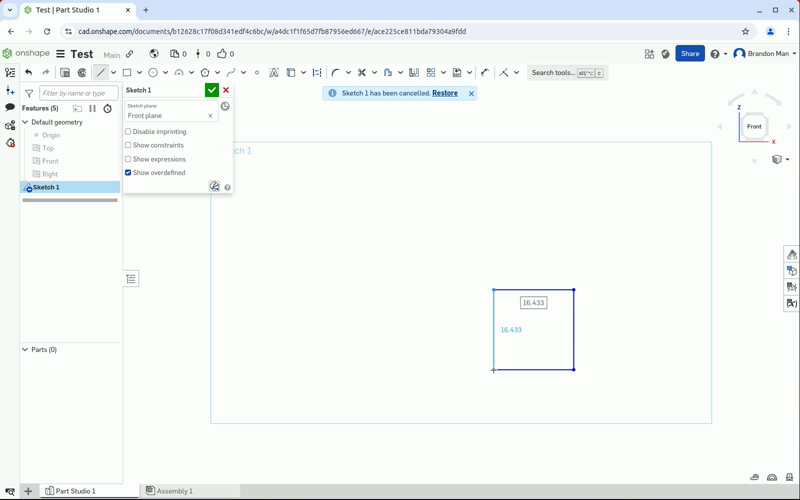
key_up(shift)
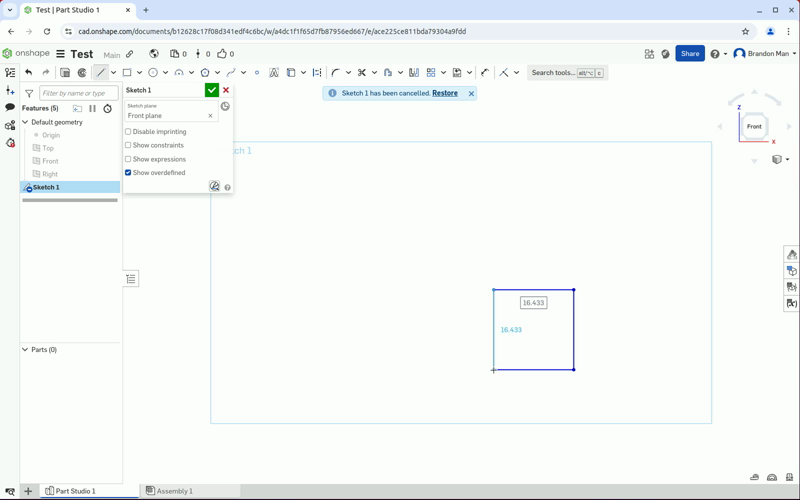
click(493, 369)
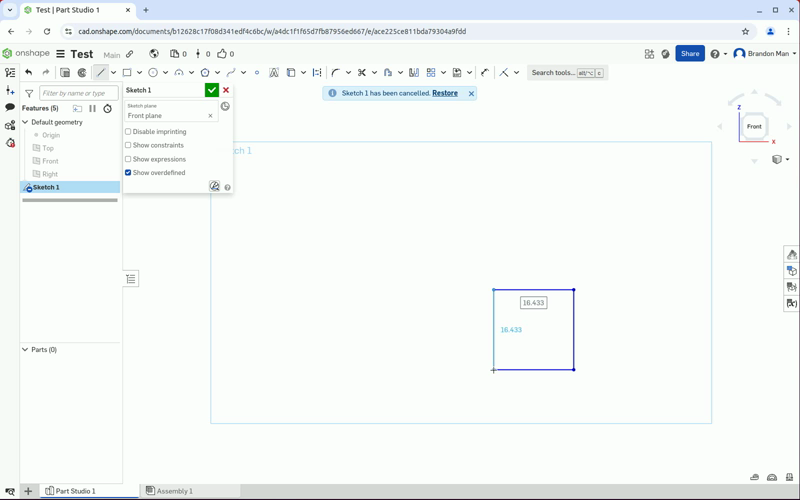
key(esc)
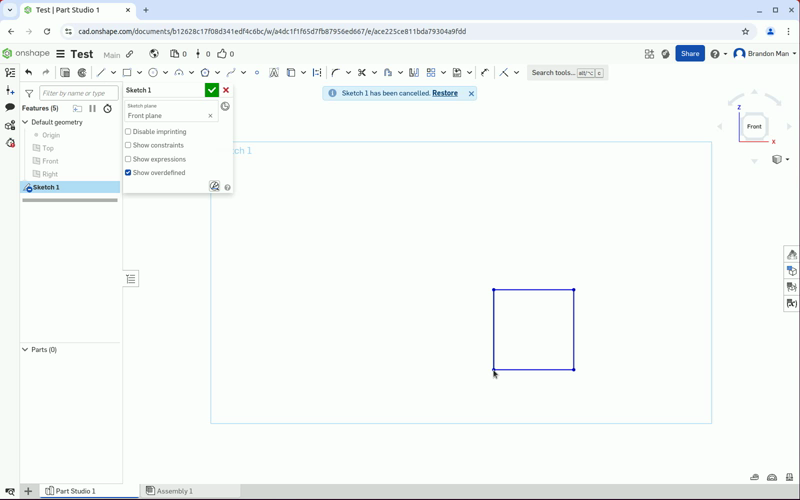
mouse_move(505, 304)
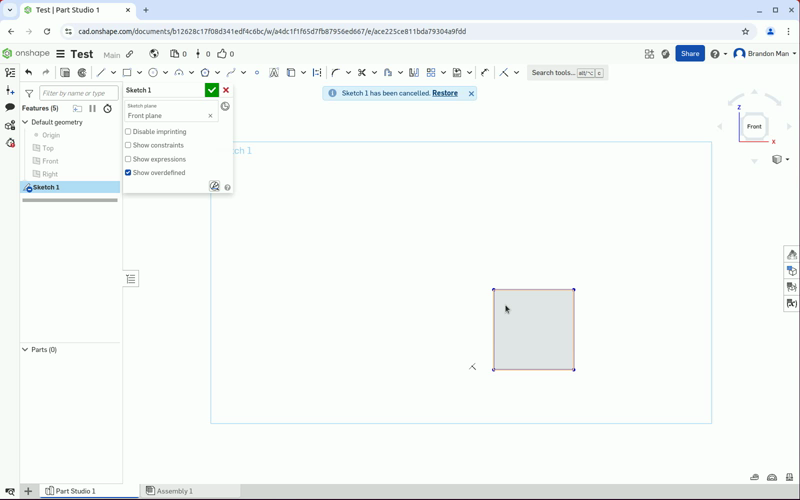
click(505, 304)
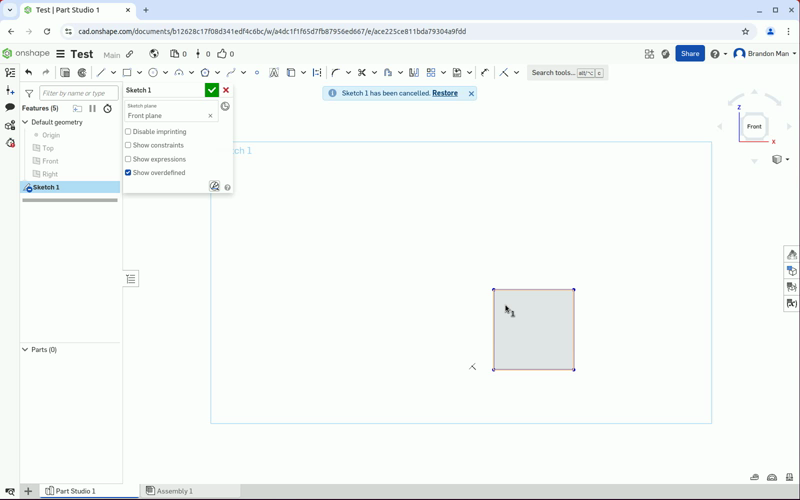
mouse_move(73, 352)
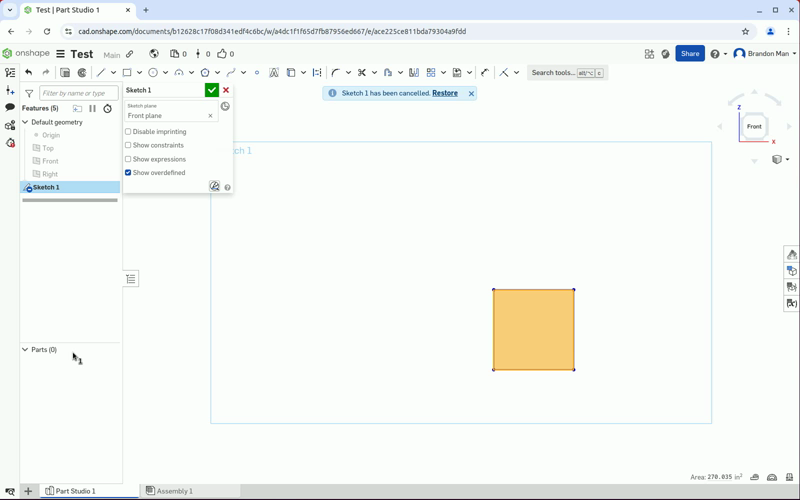
key(shift+y)
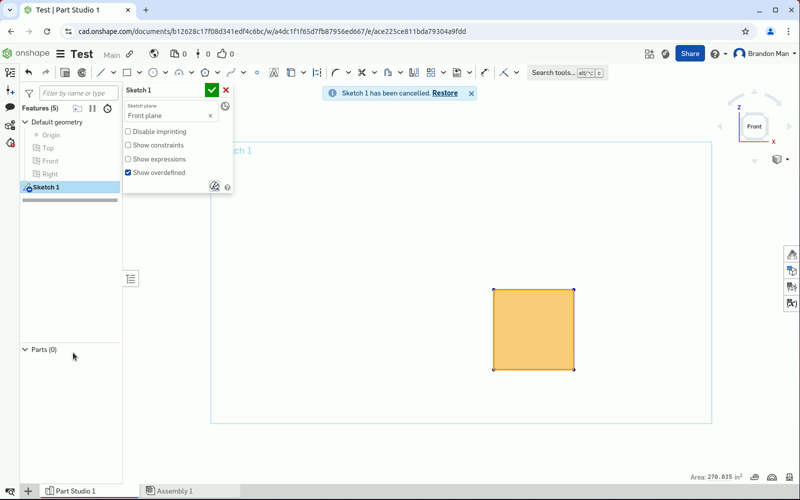
key(shift+e)
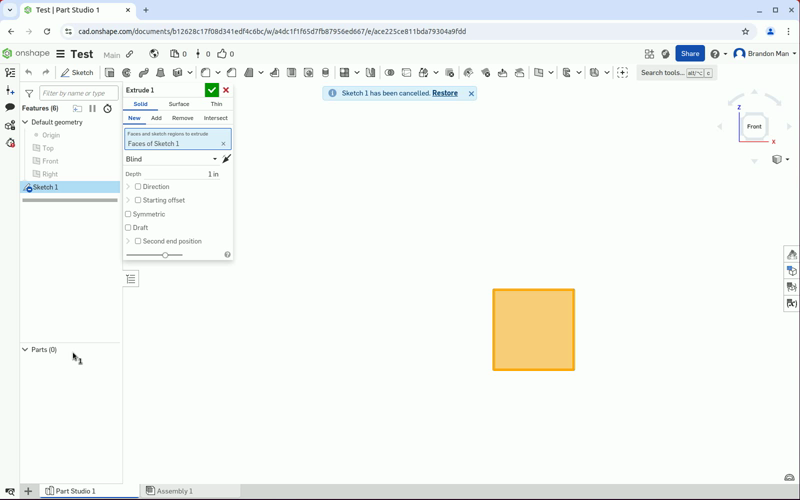
mouse_move(143, 106)
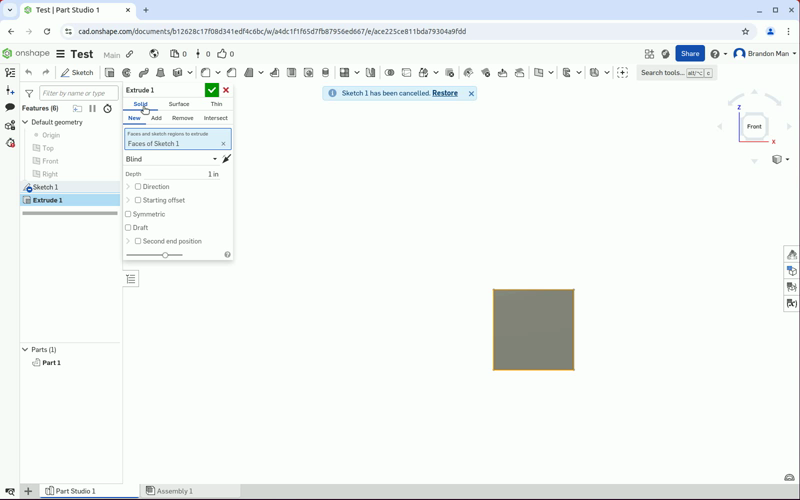
click(143, 106)
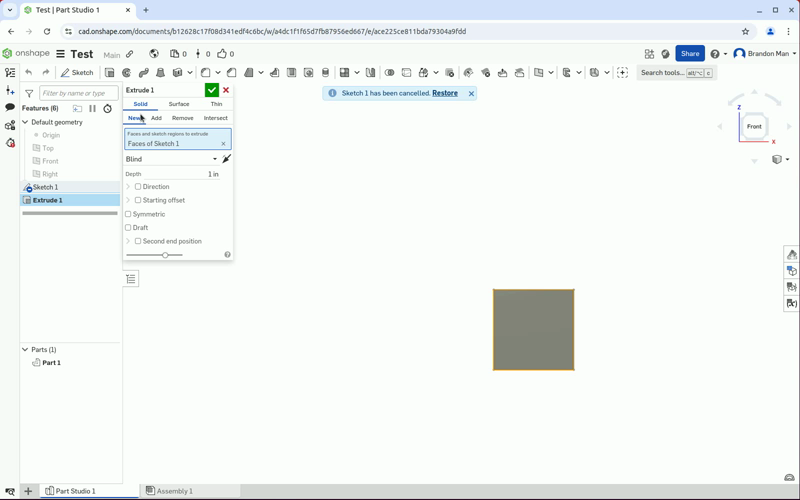
mouse_move(137, 120)
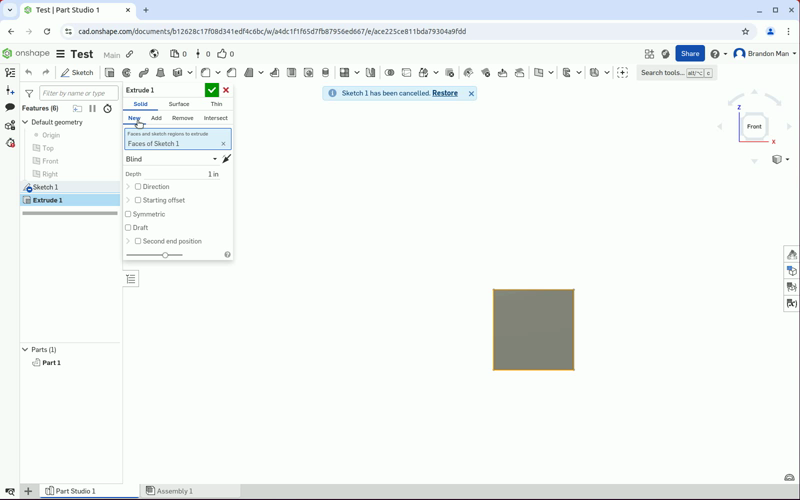
click(137, 120)
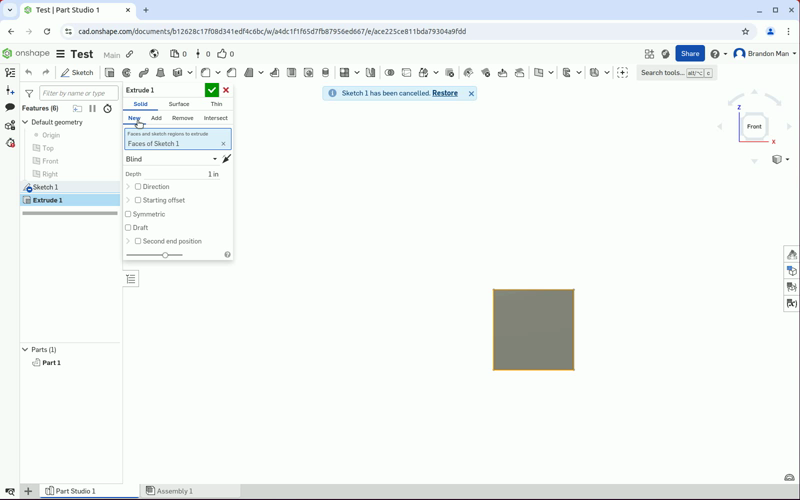
key(tab, 4)
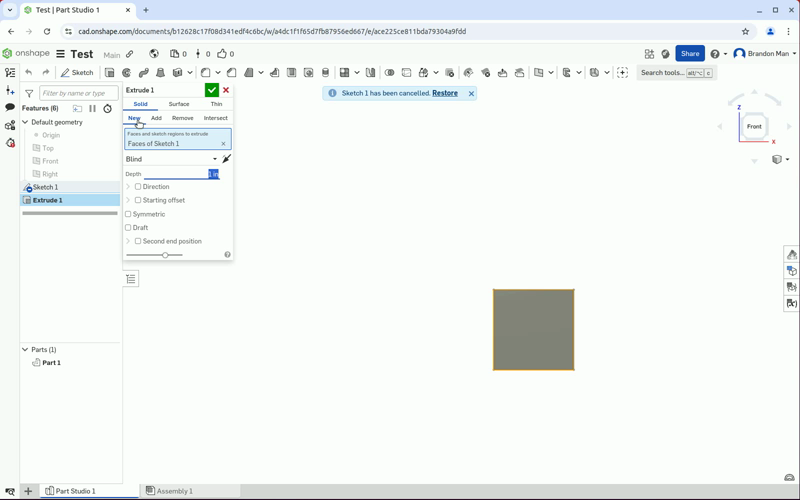
text(16.368)
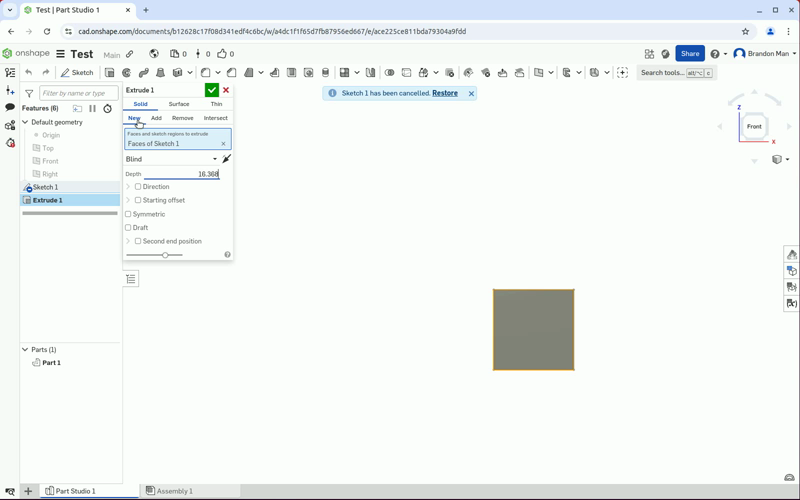
key(enter)
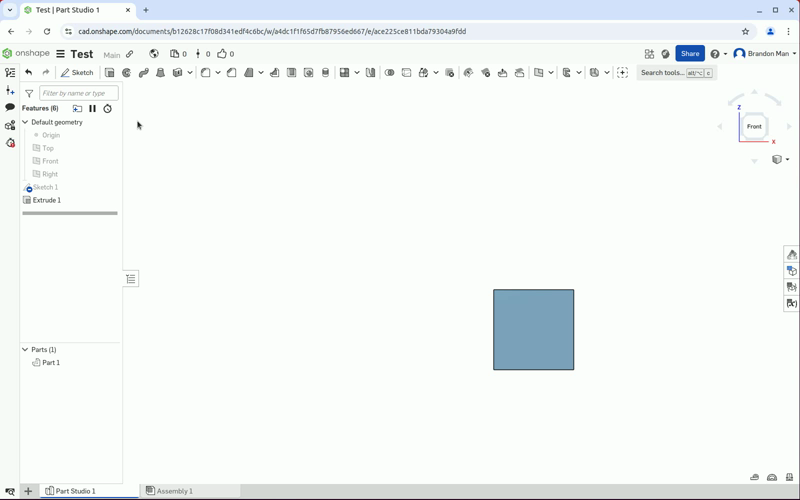
key(shift+h)
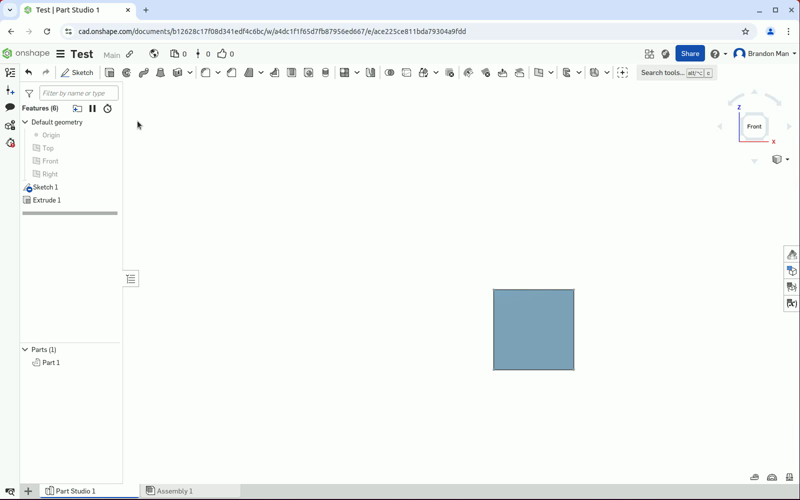
key(shift+h)
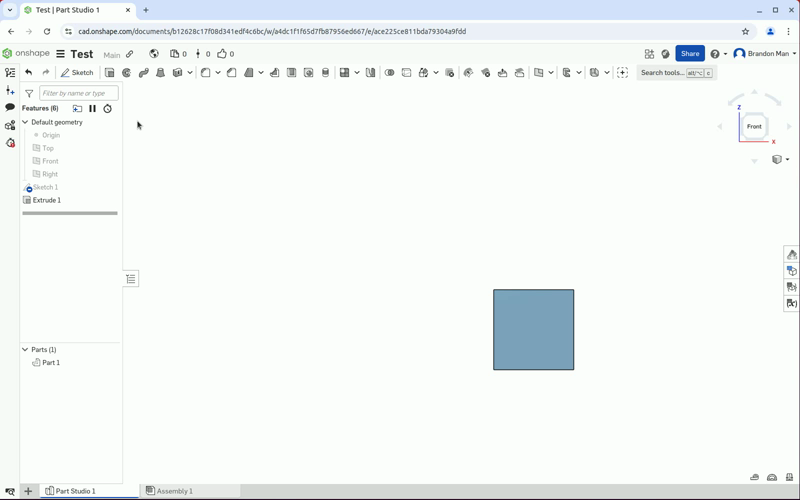
mouse_move(73, 189)
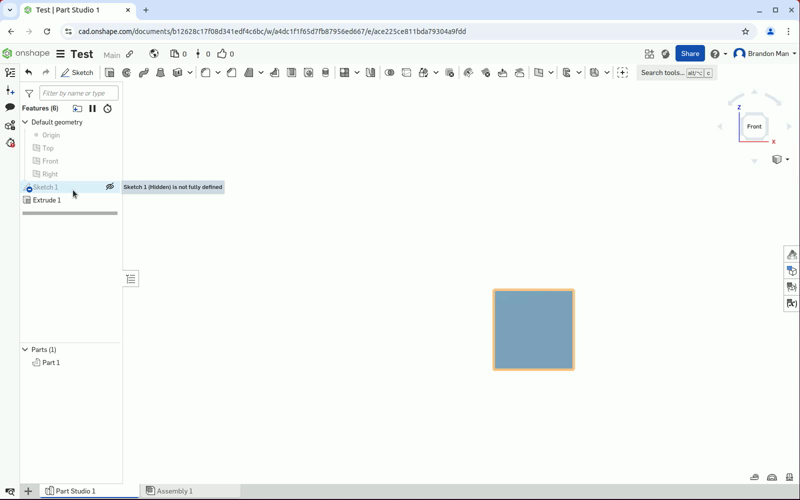
click(73, 189)
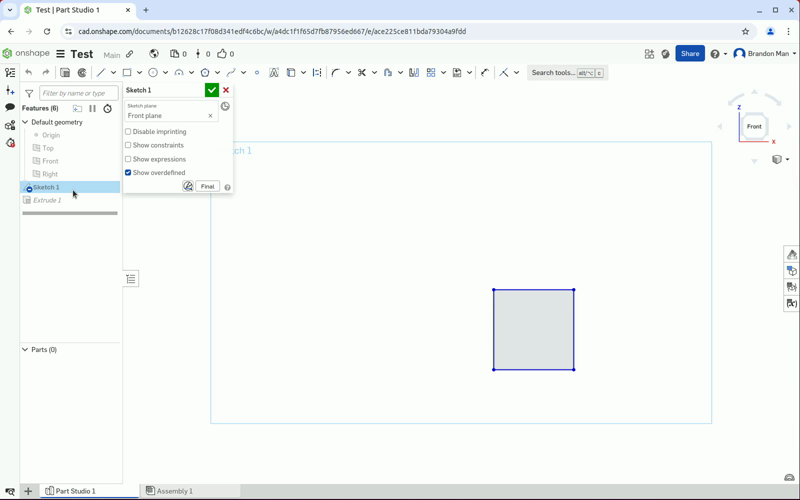
mouse_move(229, 92)
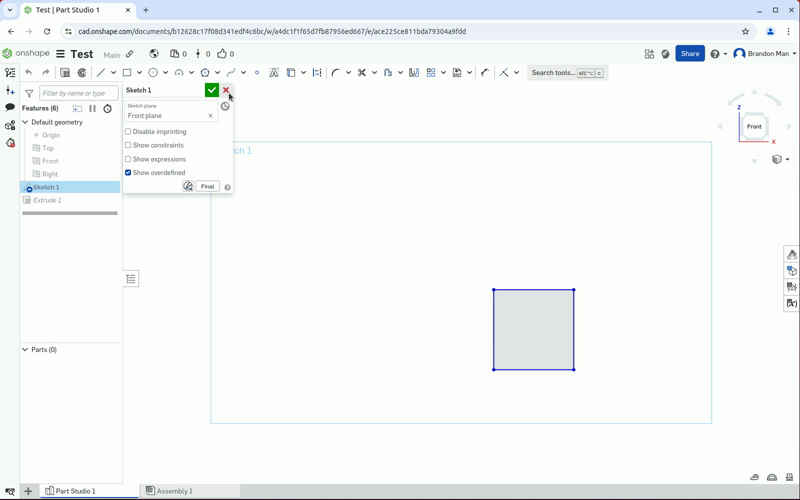
click(229, 92)
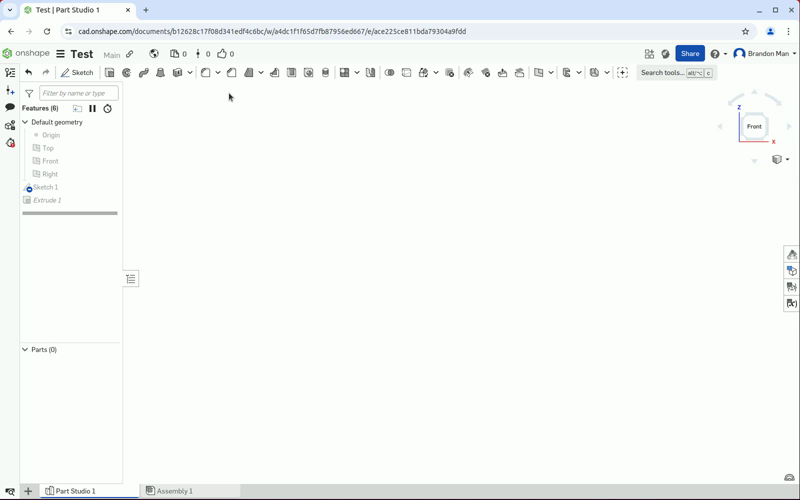
mouse_move(541, 75)
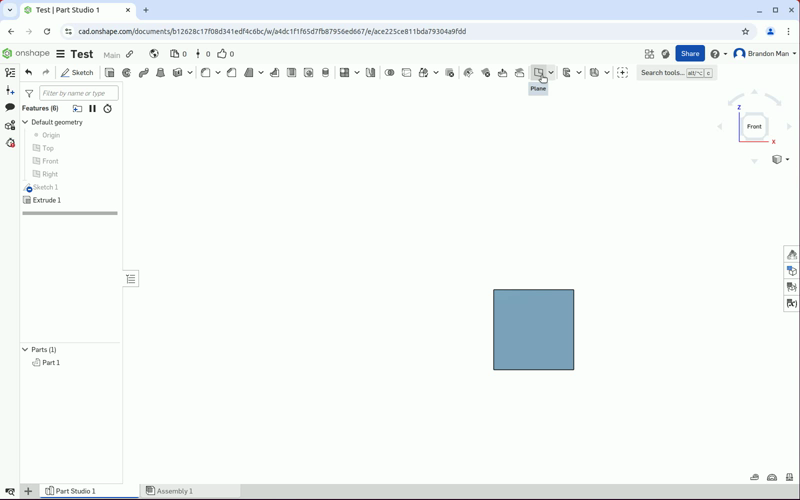
click(541, 75)
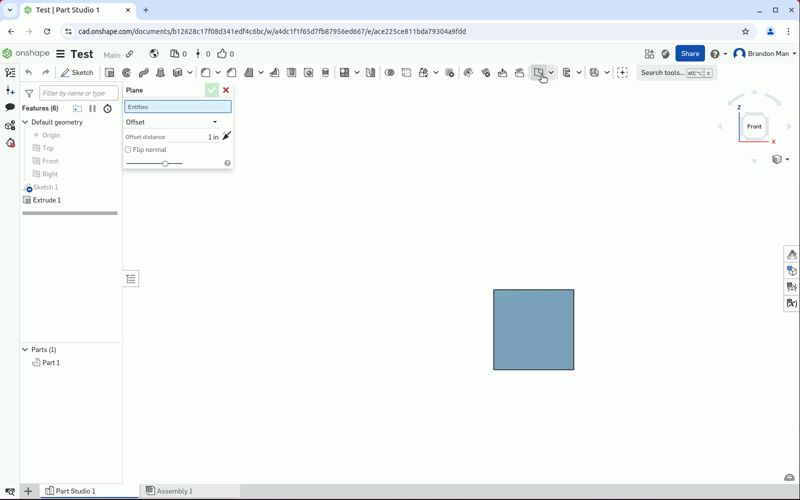
mouse_move(73, 163)
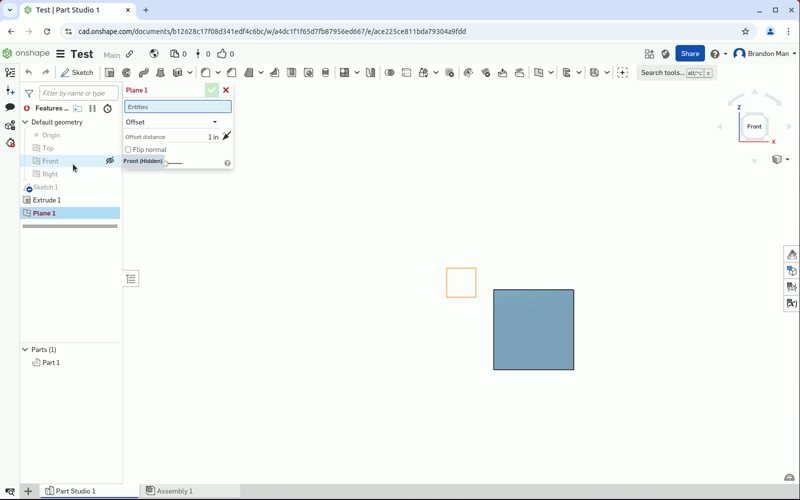
click(73, 163)
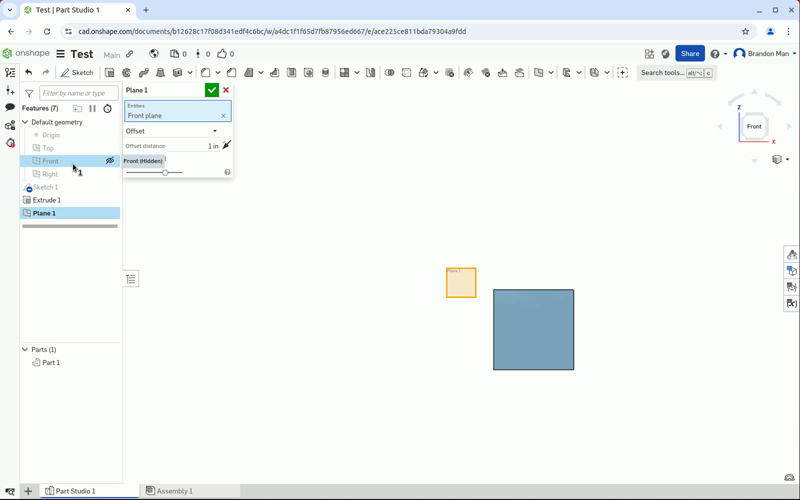
key(tab, 2)
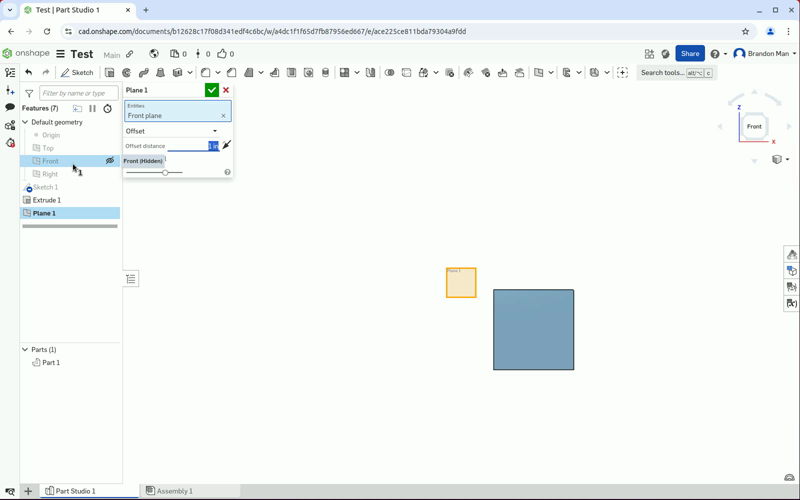
text(16.361)
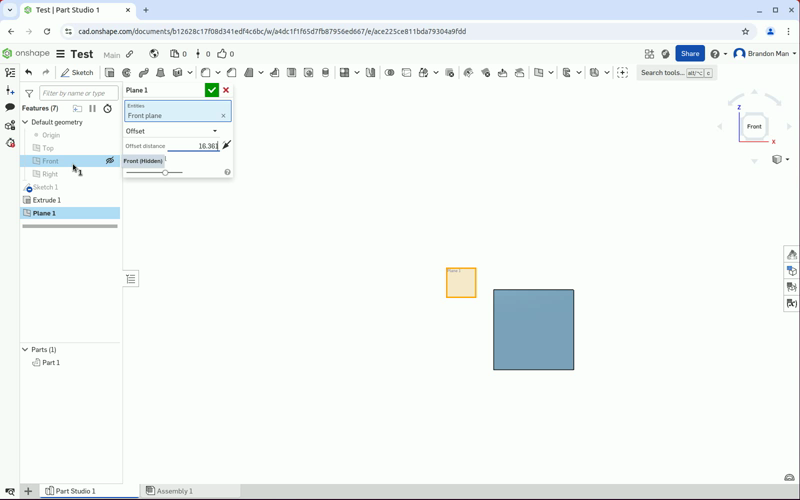
key(enter, 2)
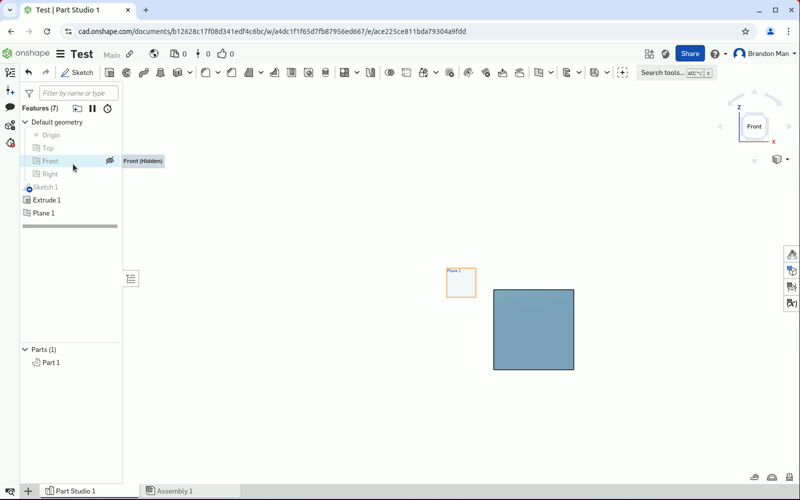
key(shift+s)
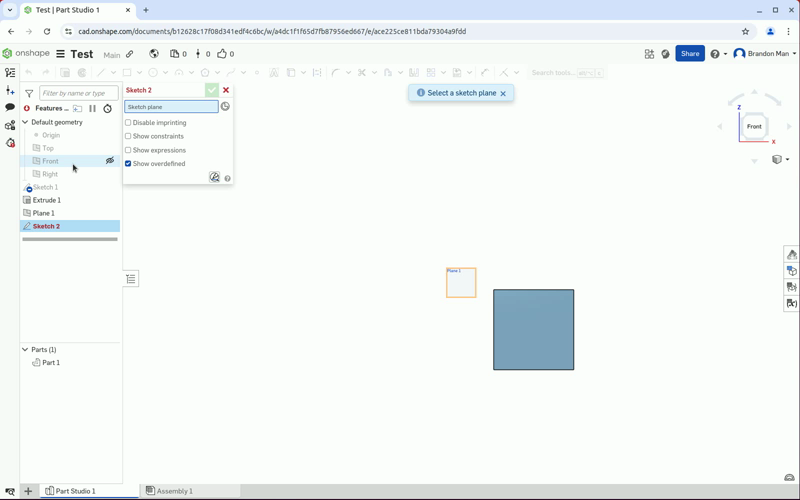
mouse_move(73, 215)
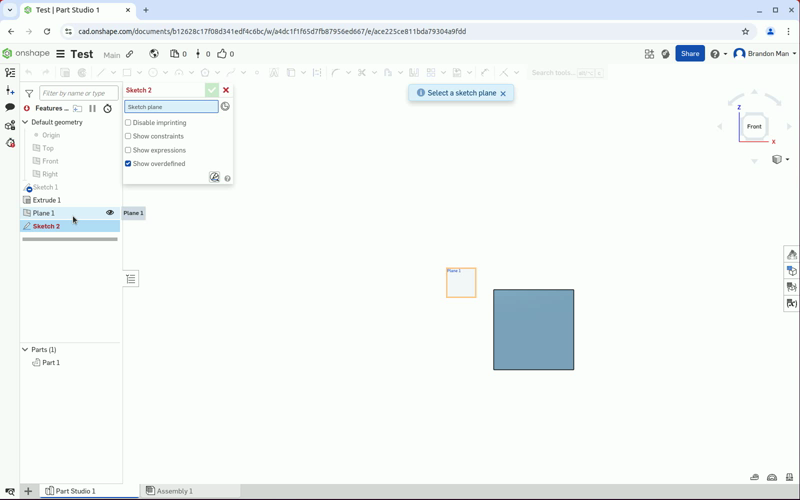
click(73, 215)
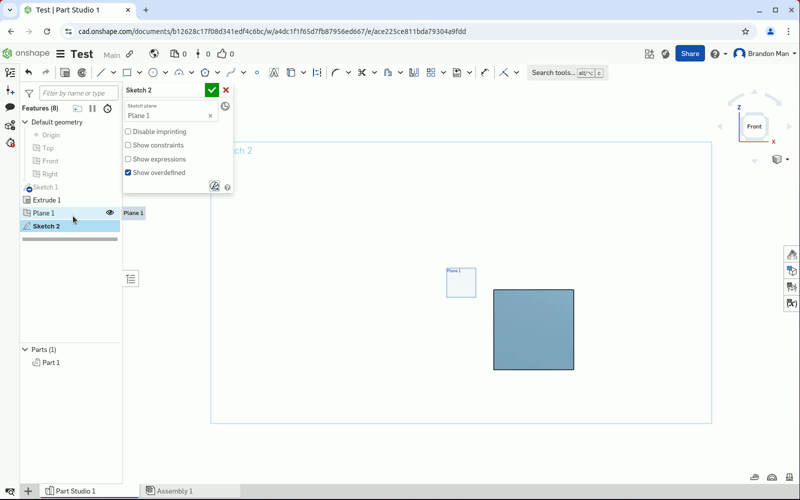
mouse_move(73, 352)
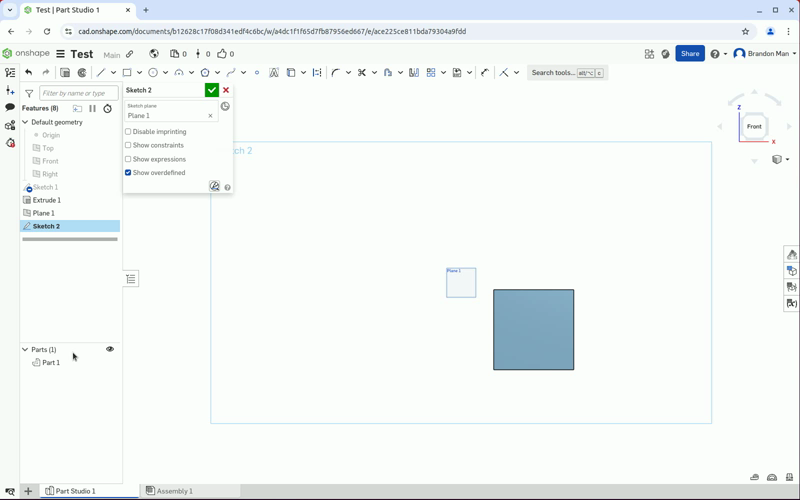
key(y)
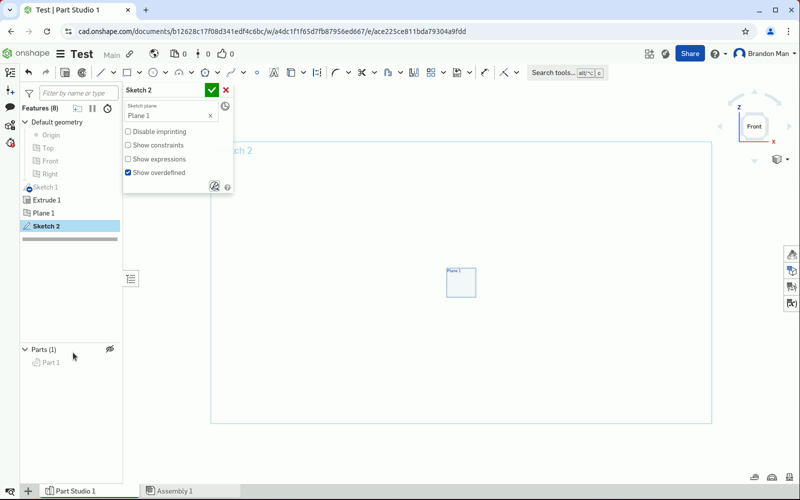
key(l)
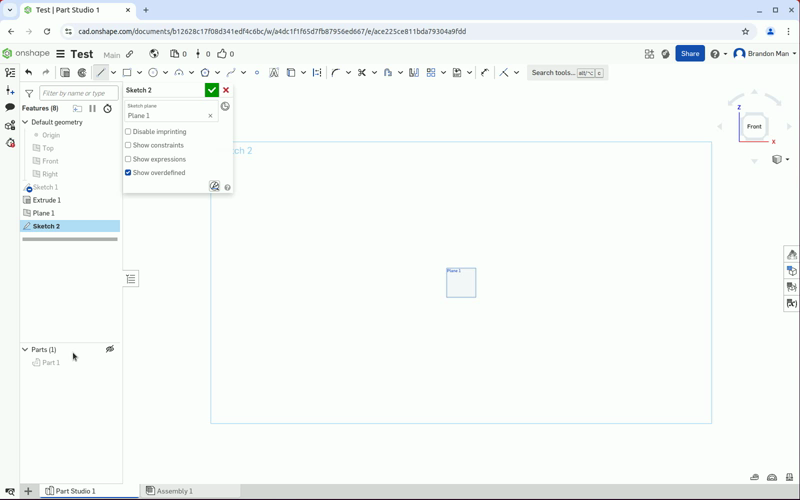
key_down(shift)
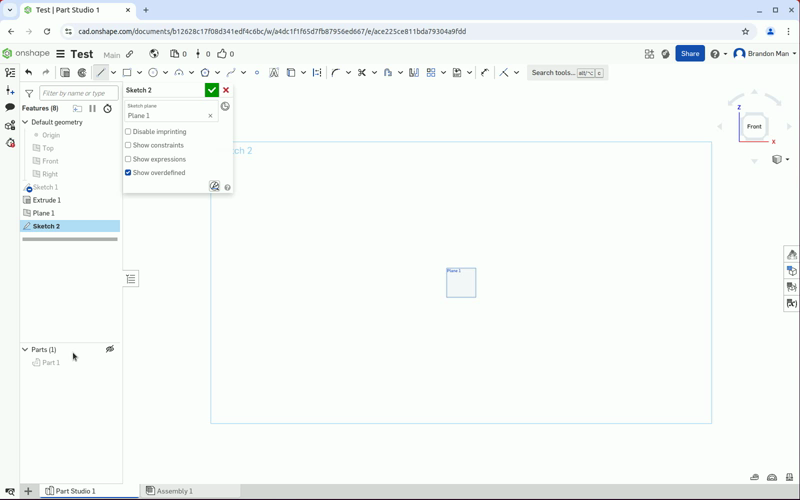
mouse_move(533, 330)
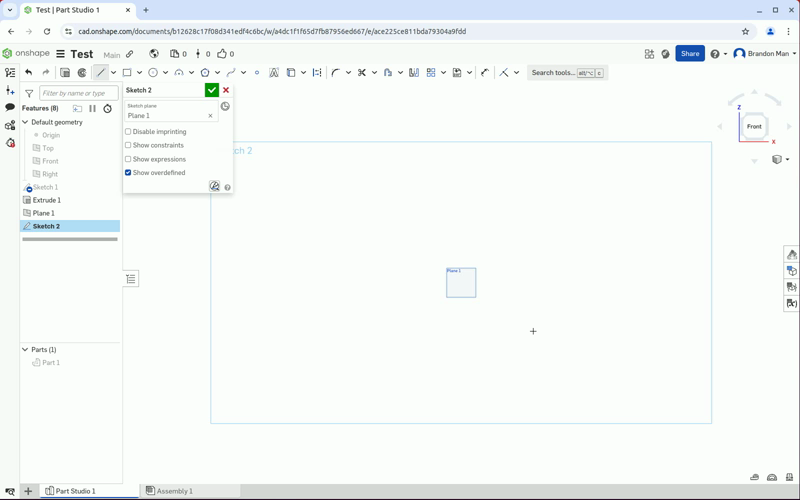
click(533, 330)
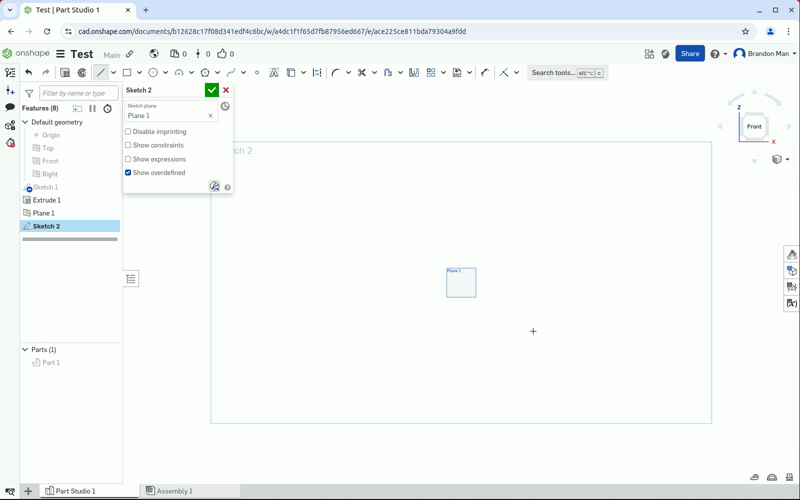
key_up(shift)
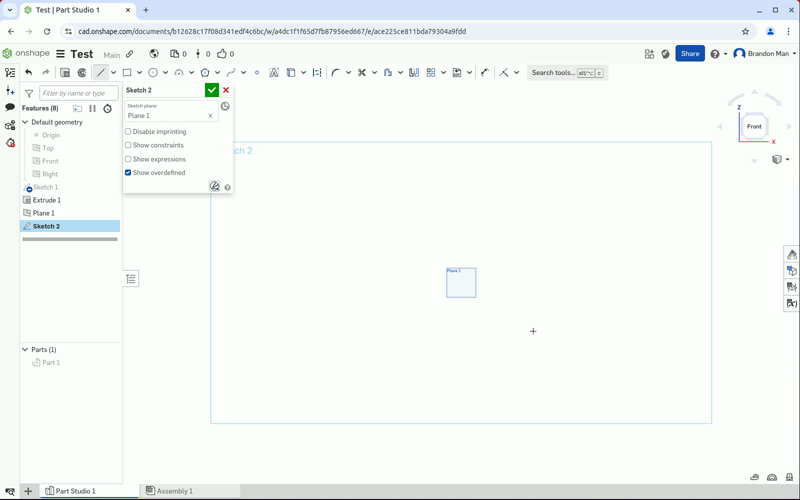
key_down(shift)
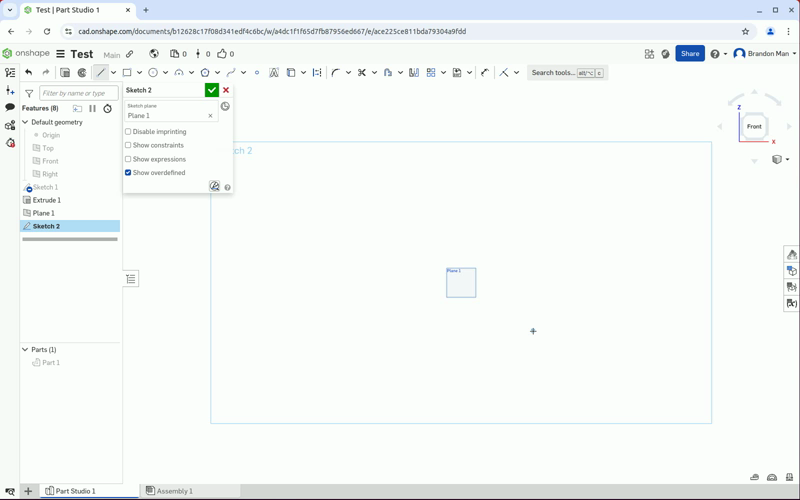
mouse_move(563, 330)
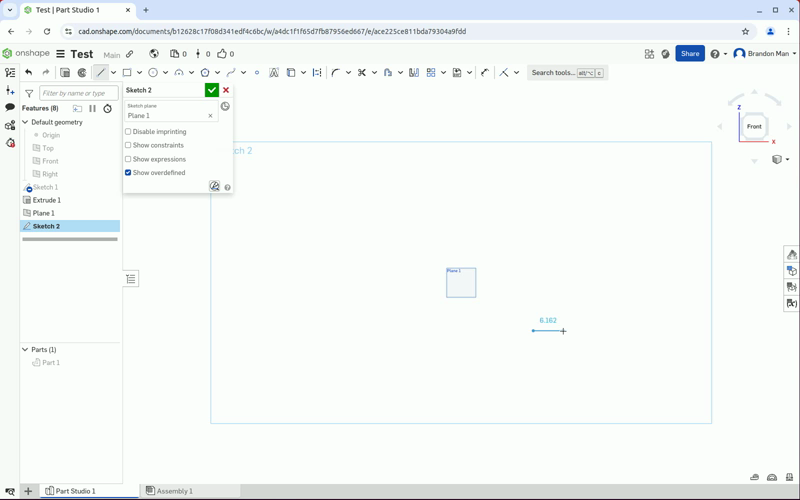
mouse_move(573, 330)
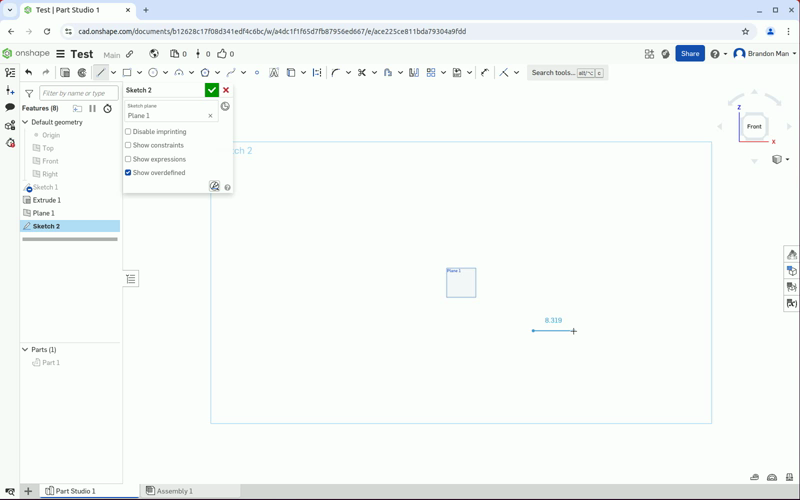
click(573, 330)
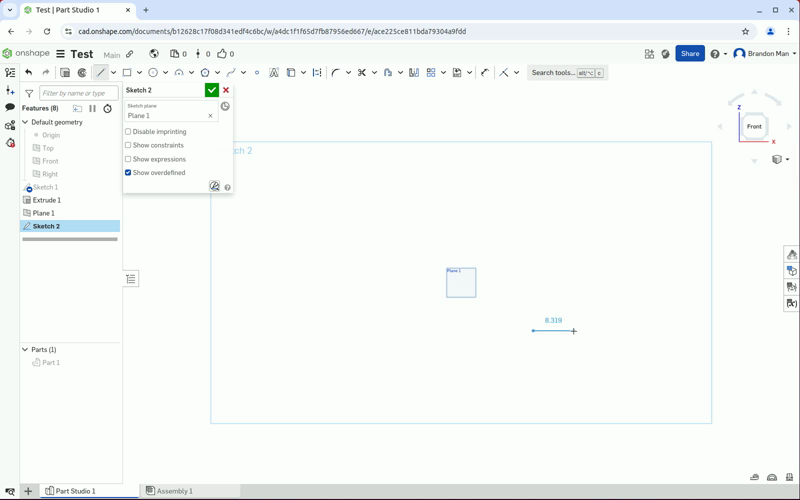
key_up(shift)
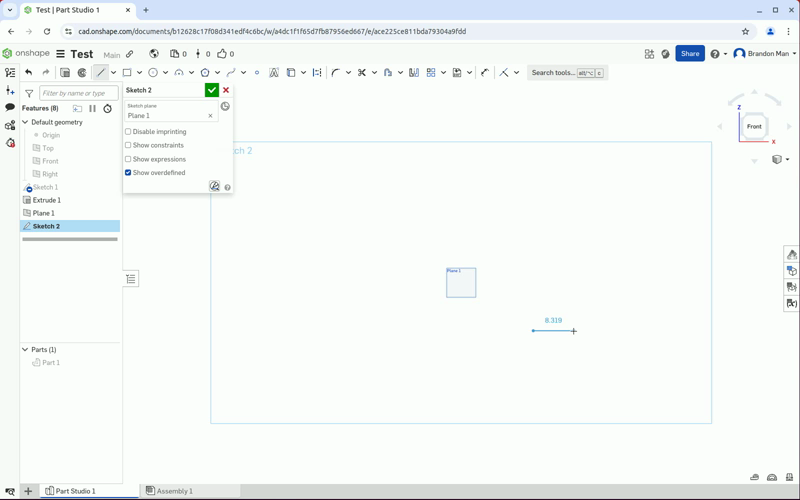
key_down(shift)
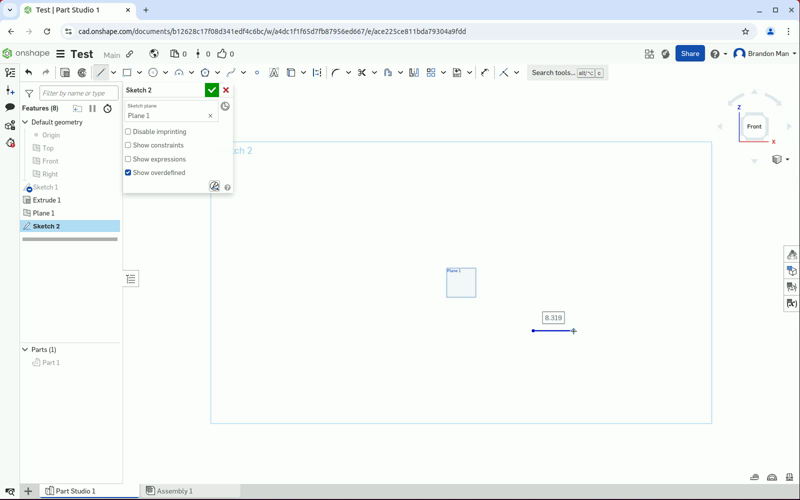
mouse_move(589, 330)
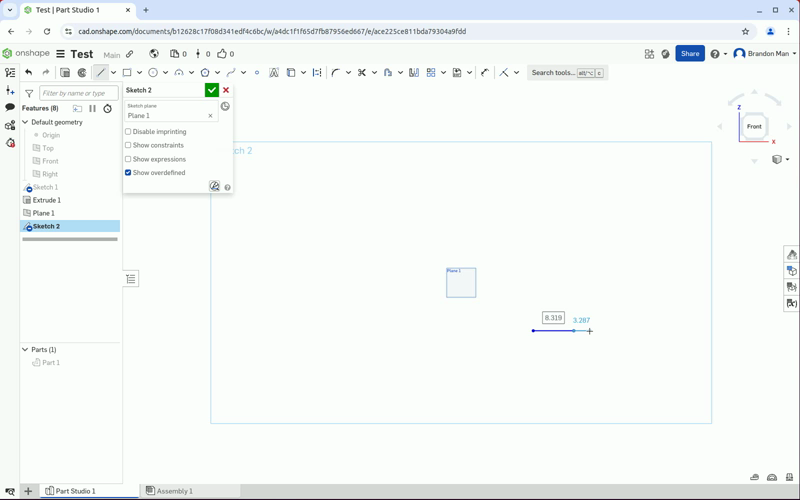
mouse_move(573, 290)
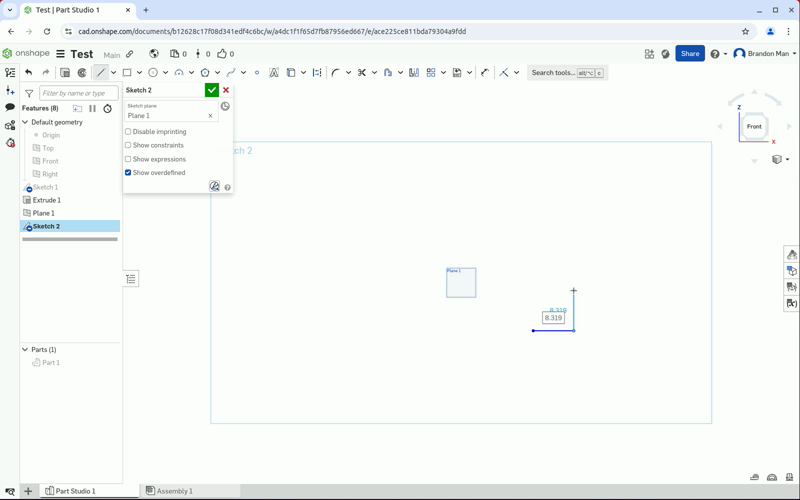
click(573, 290)
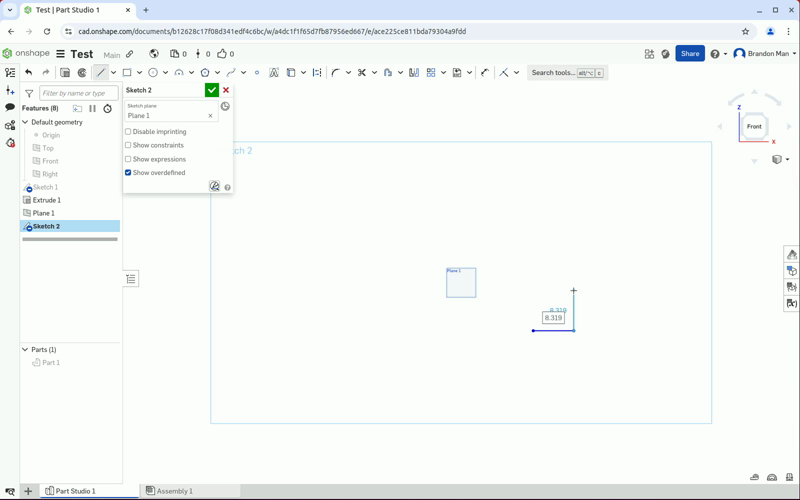
key_up(shift)
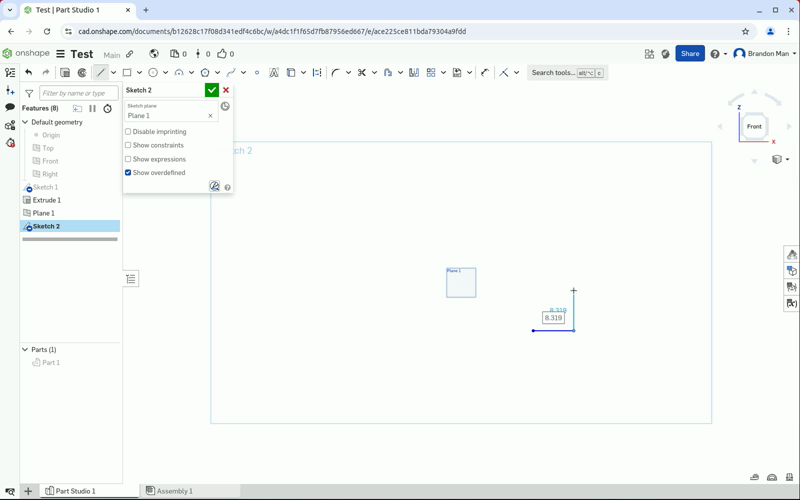
key_down(shift)
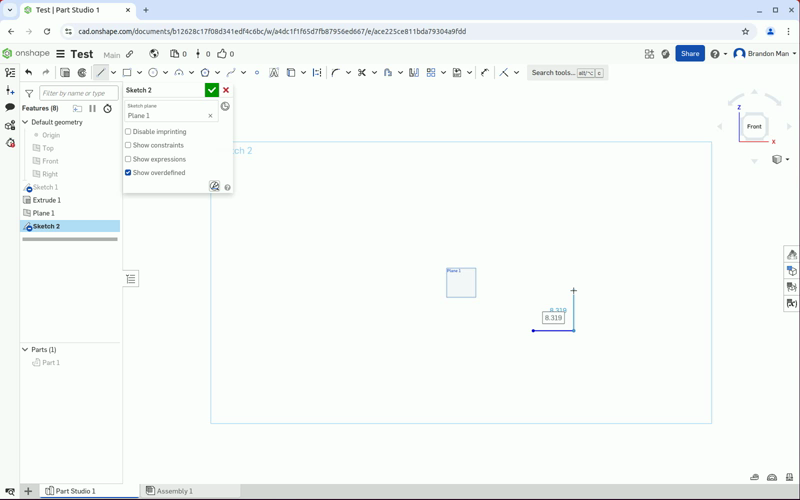
mouse_move(589, 290)
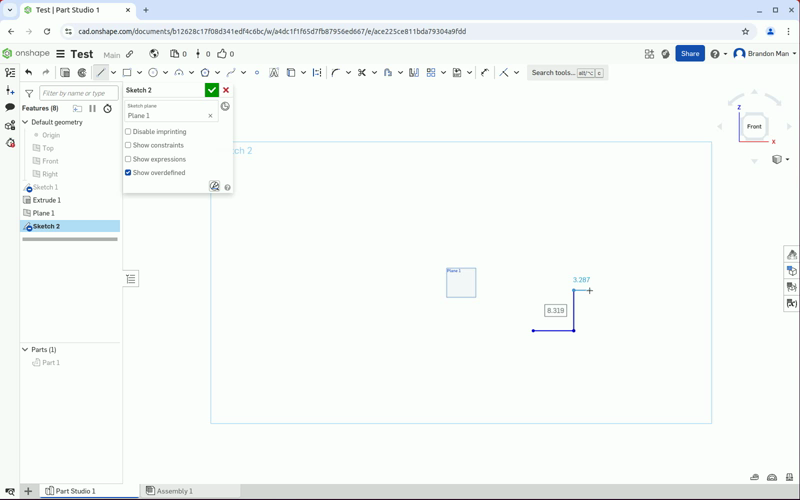
mouse_move(533, 290)
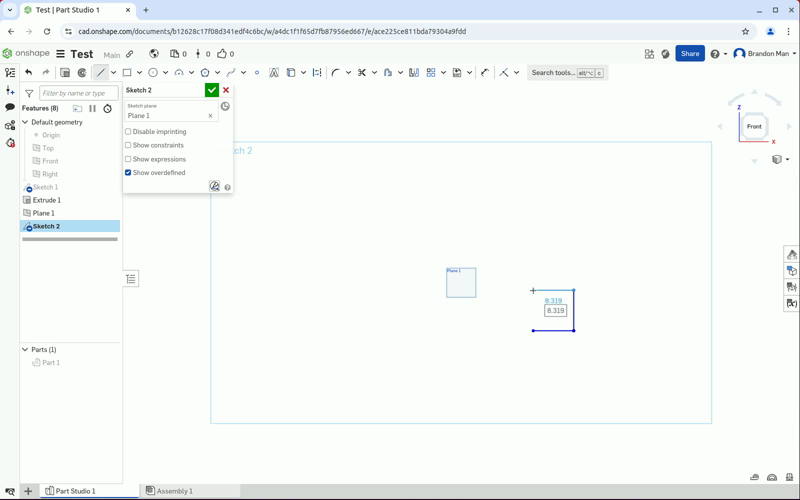
click(533, 290)
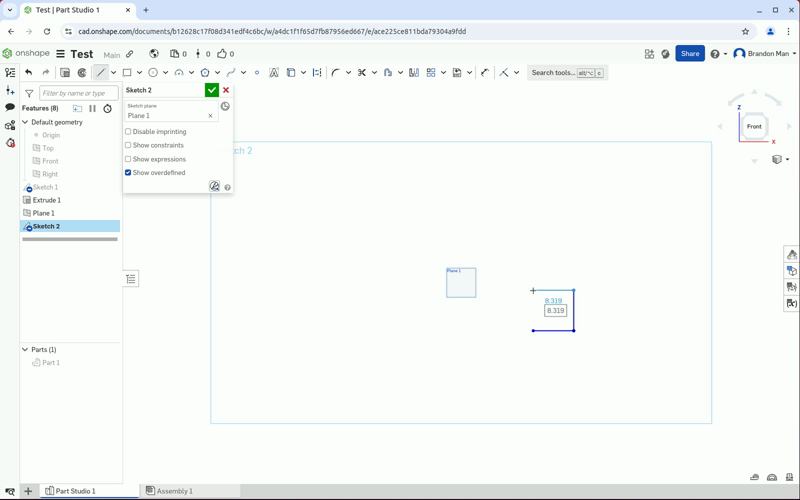
key_up(shift)
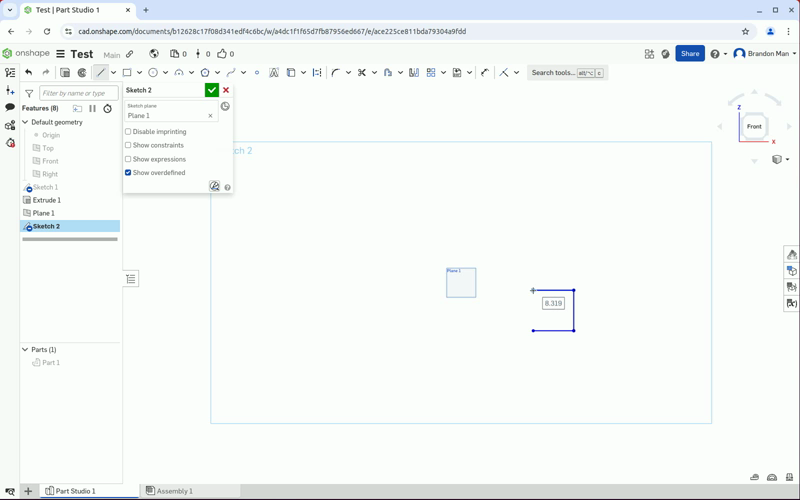
mouse_move(563, 290)
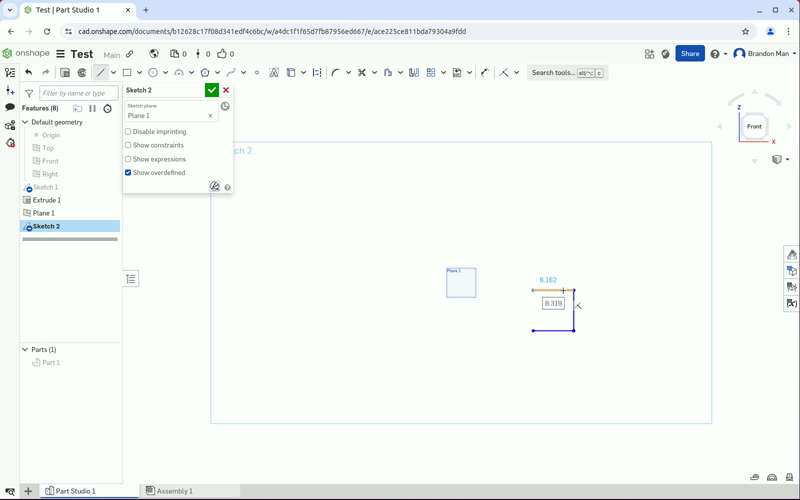
key_down(shift)
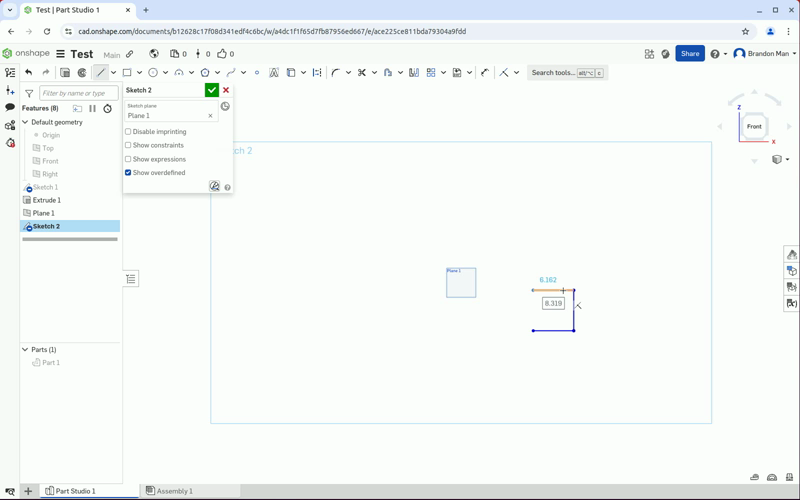
mouse_move(533, 330)
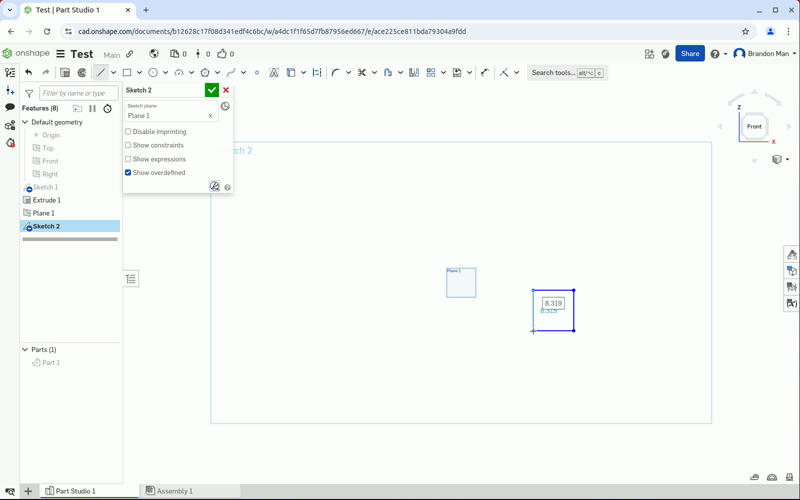
key_up(shift)
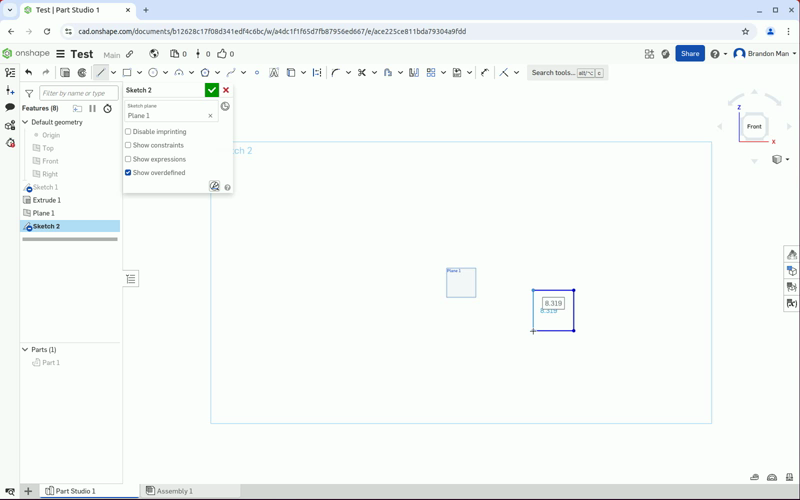
click(533, 330)
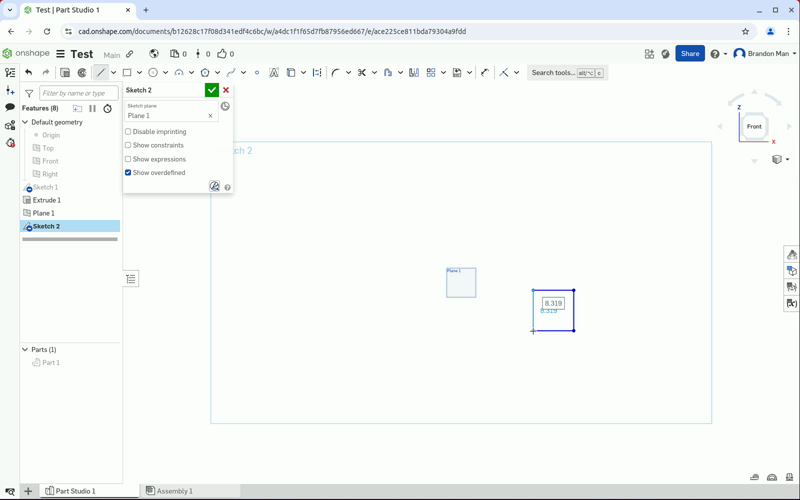
key(esc)
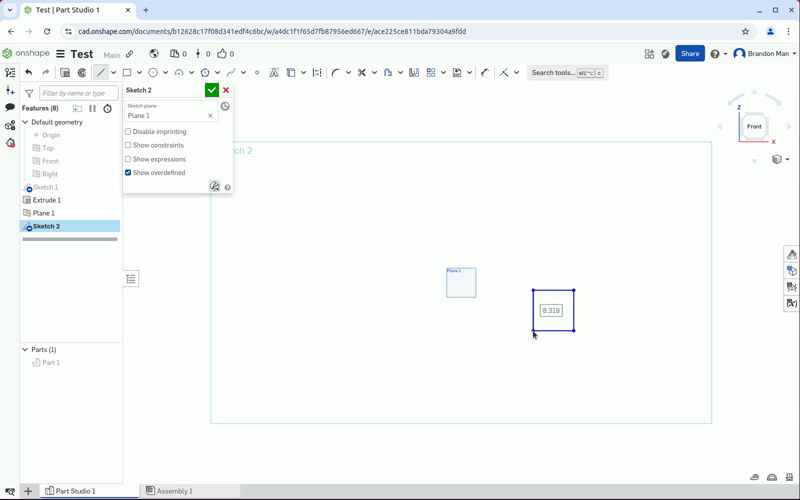
mouse_move(563, 292)
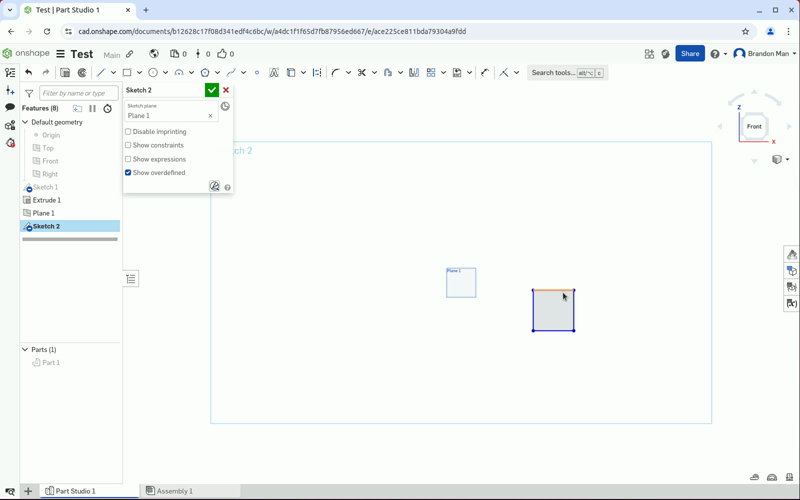
scroll(6)
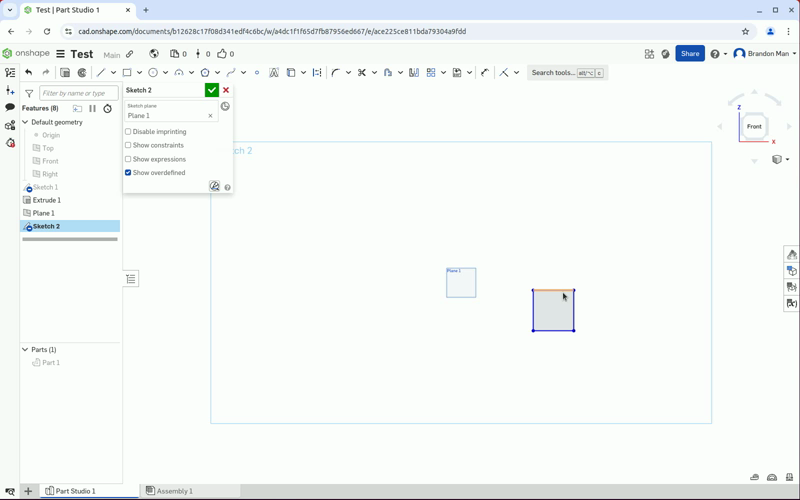
scroll(6)
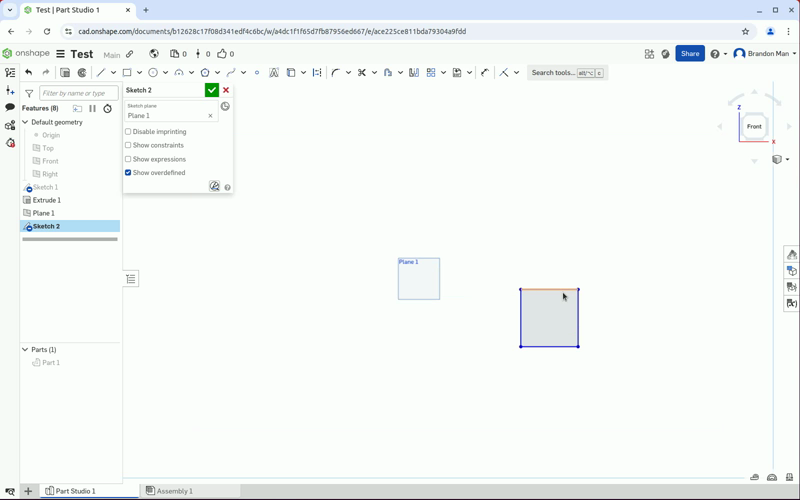
scroll(6)
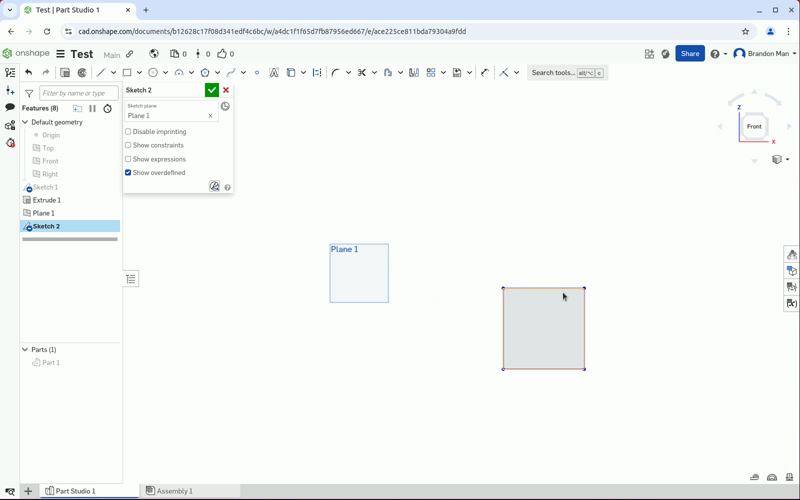
scroll(6)
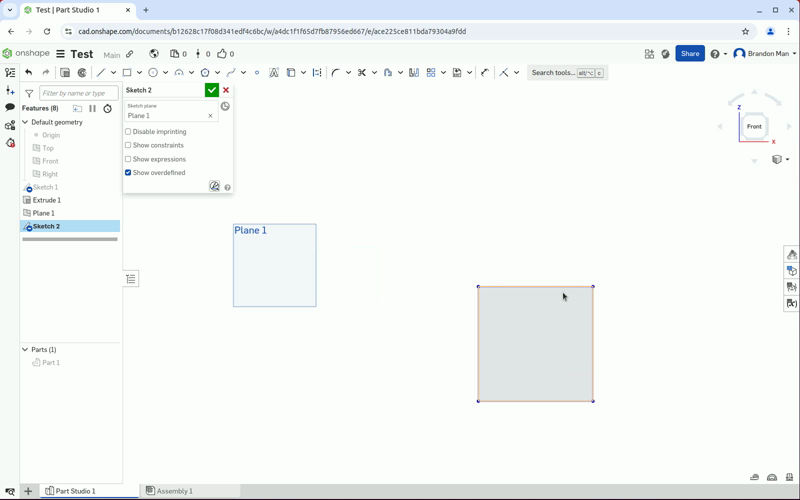
scroll(6)
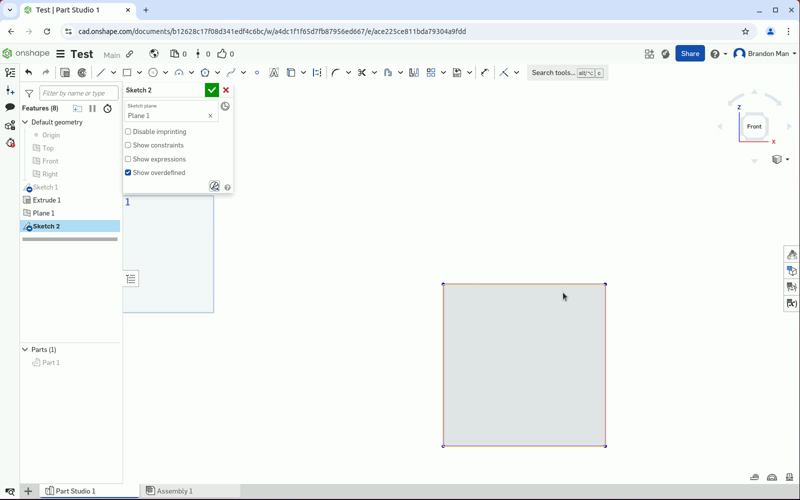
scroll(6)
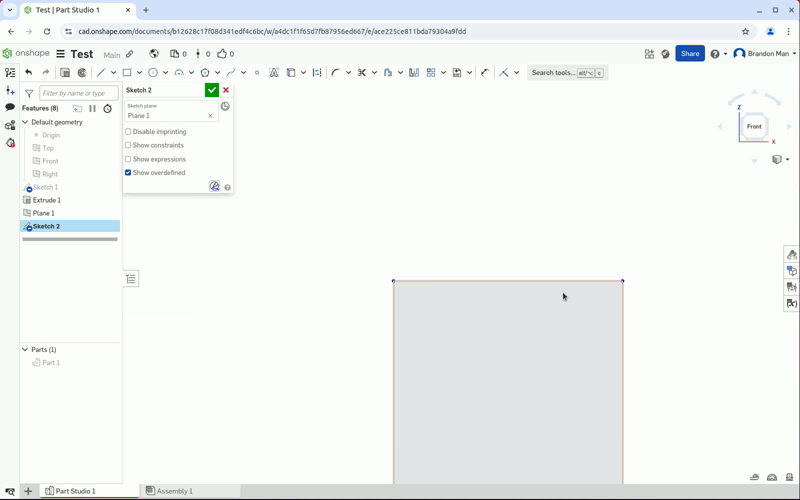
scroll(6)
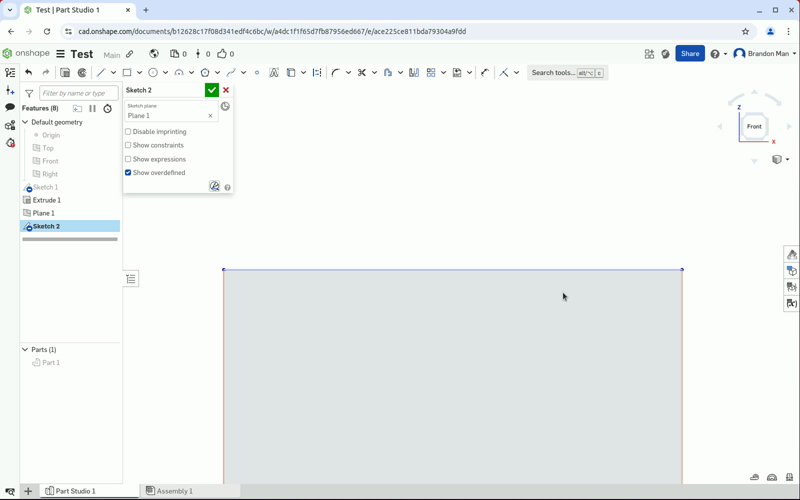
click(563, 292)
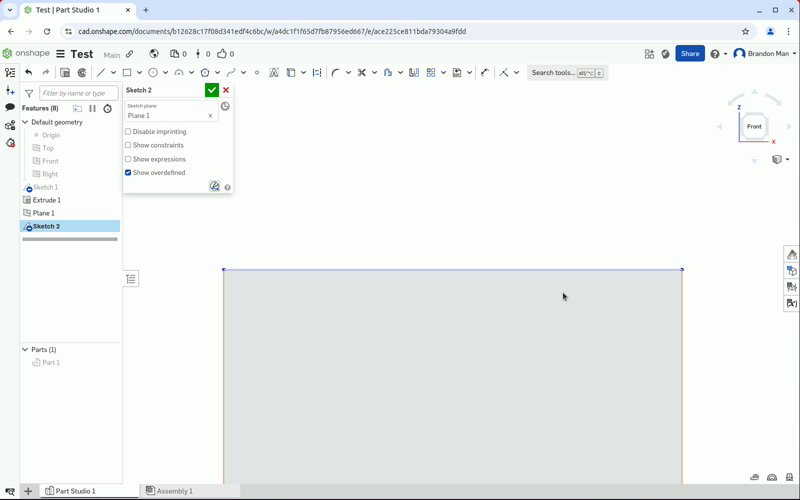
scroll(-6)
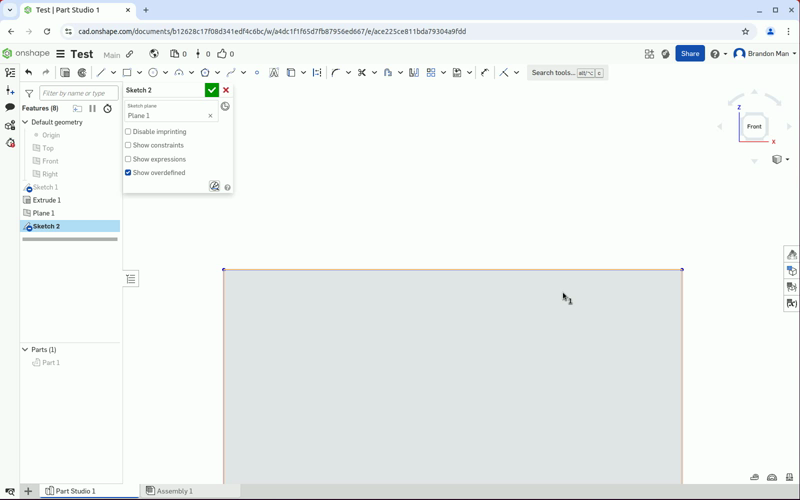
scroll(-6)
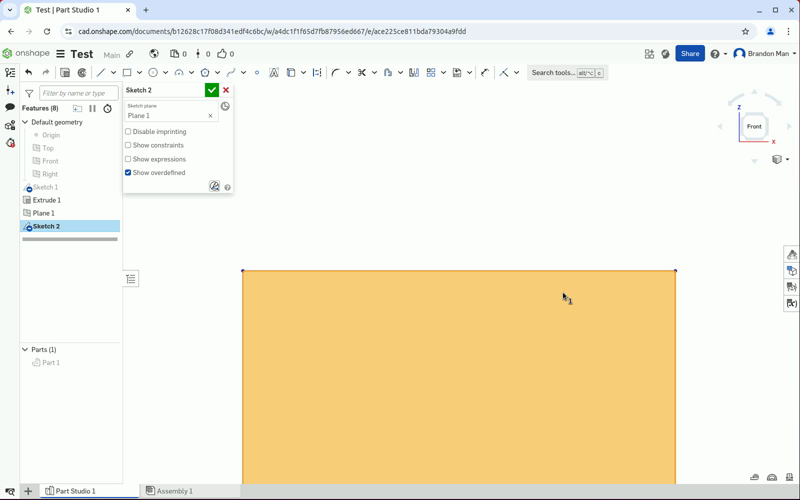
scroll(-6)
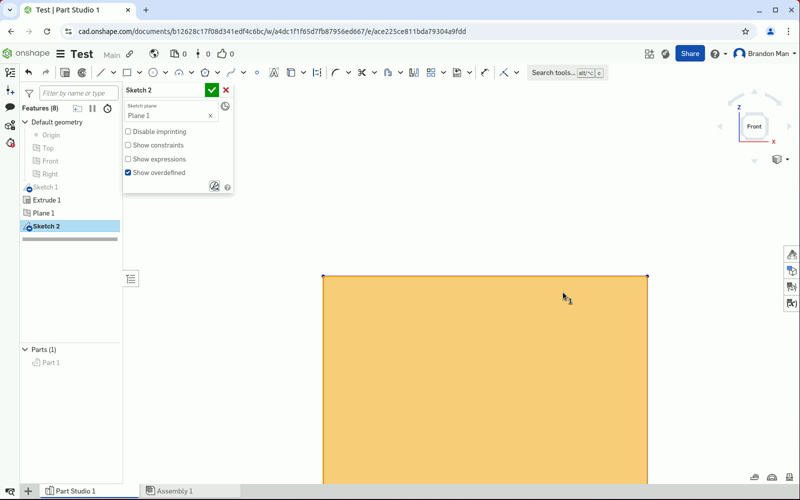
scroll(-6)
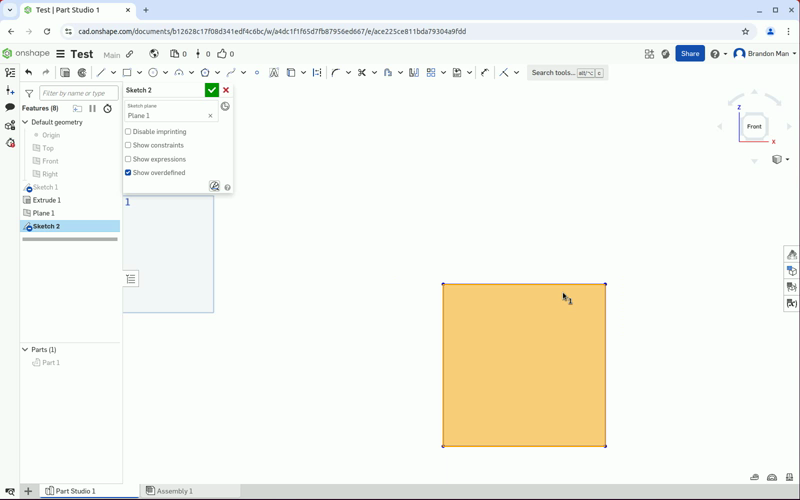
scroll(-6)
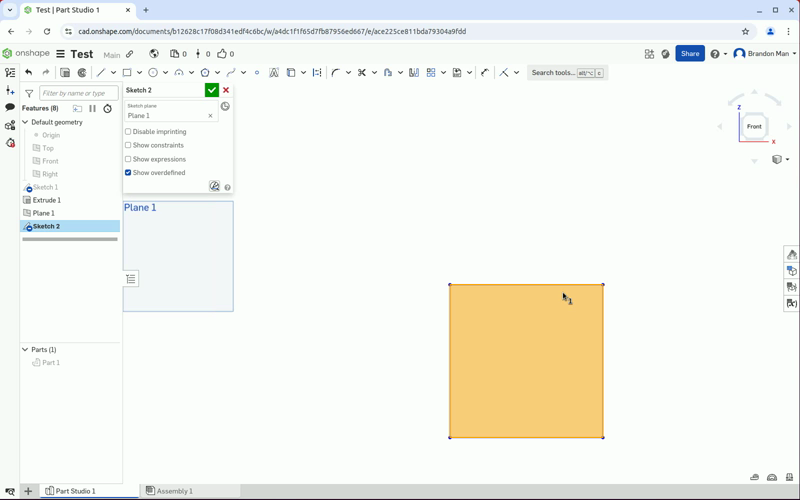
scroll(-6)
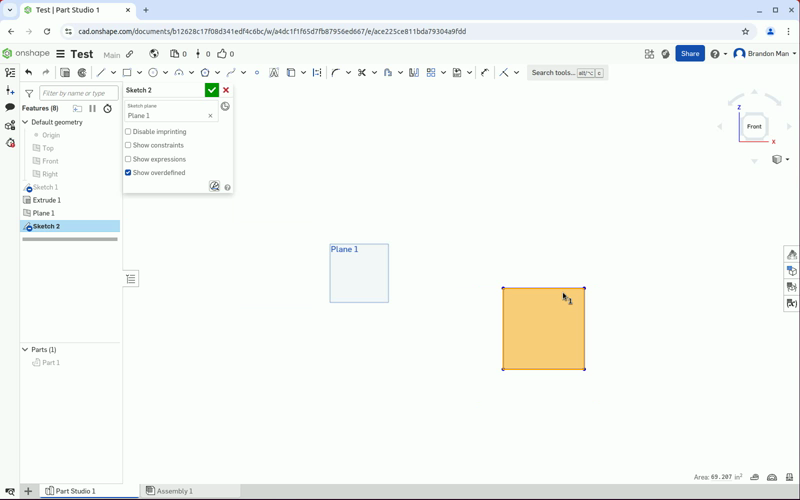
scroll(-6)
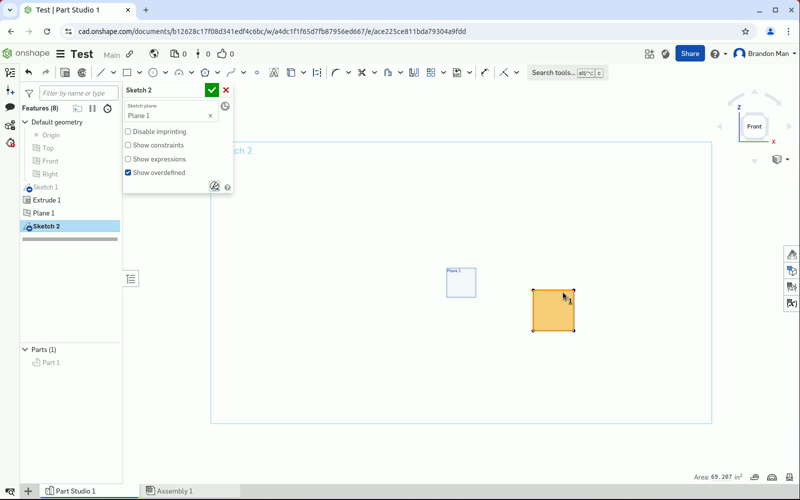
mouse_move(73, 352)
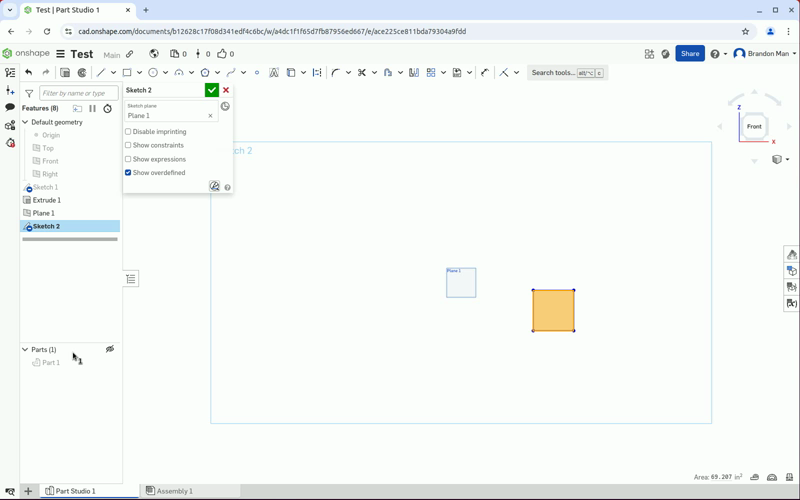
key(shift+y)
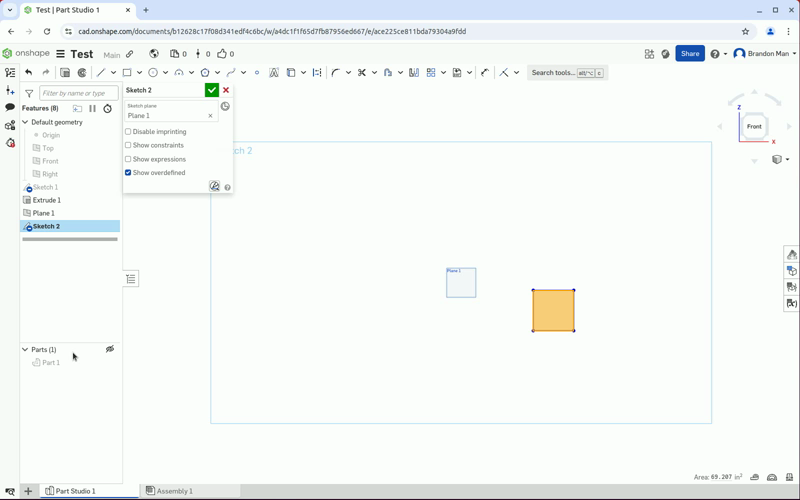
key(shift+e)
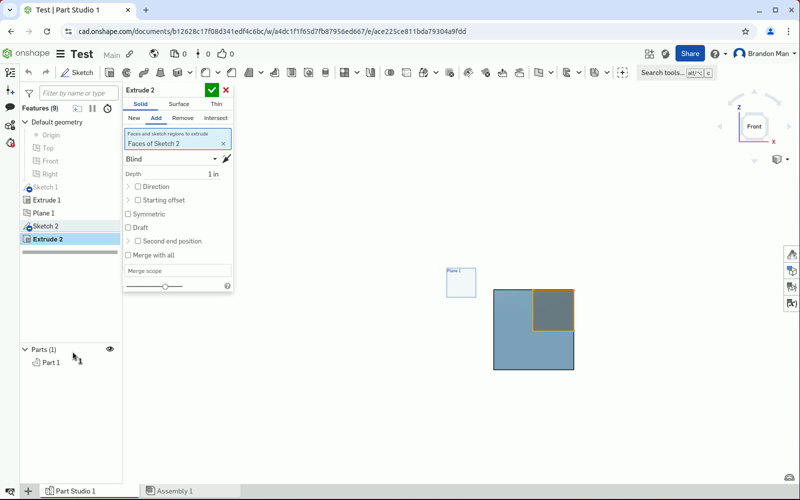
mouse_move(143, 106)
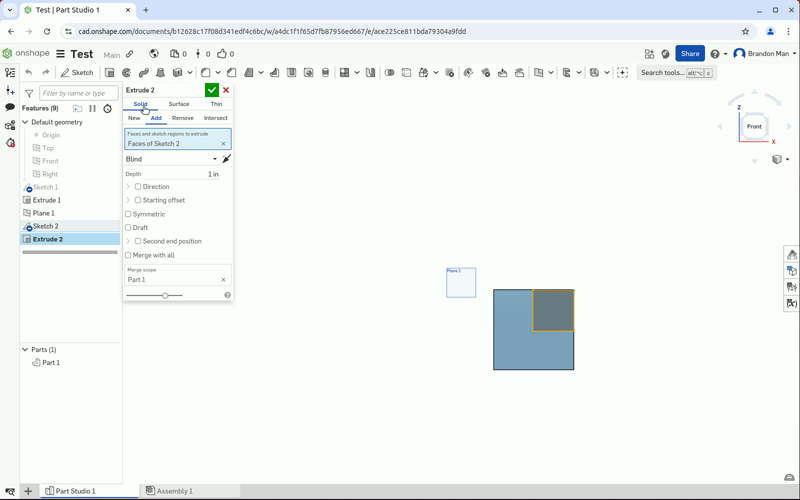
click(143, 106)
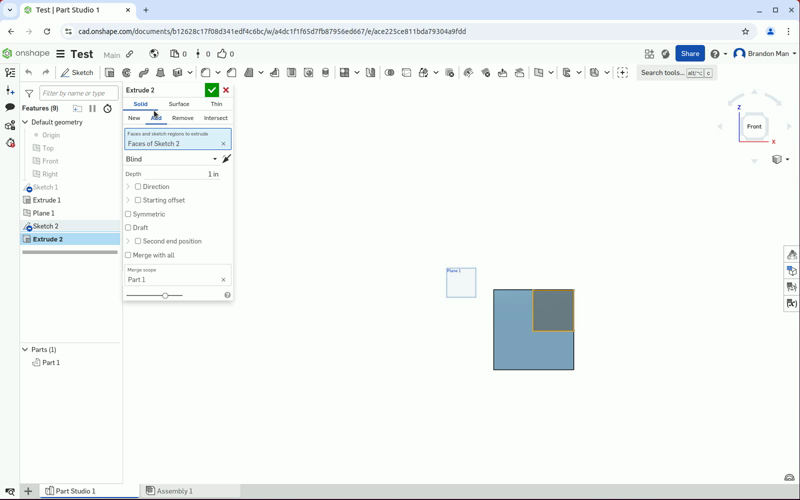
mouse_move(186, 120)
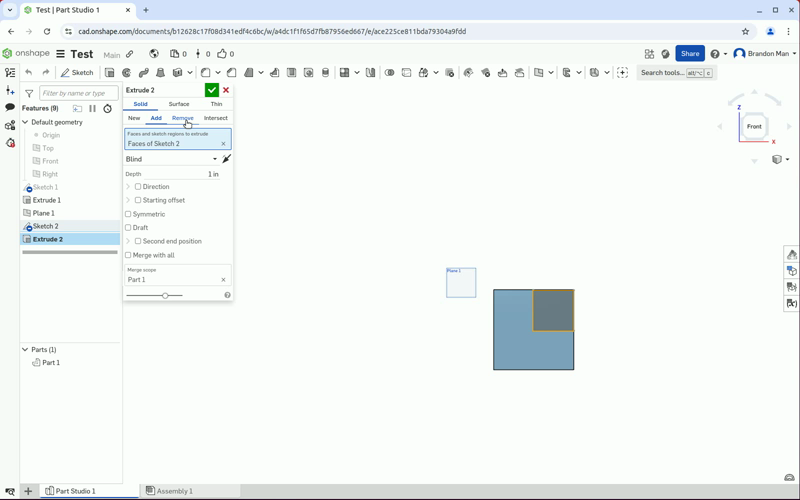
click(186, 120)
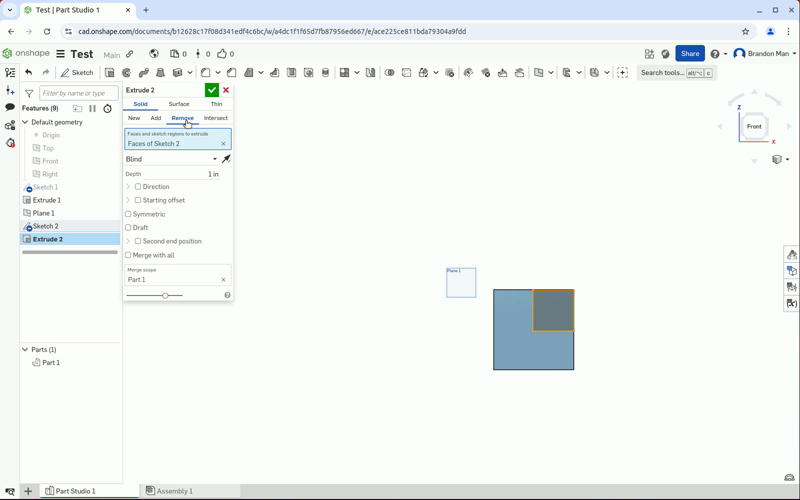
key(tab, 4)
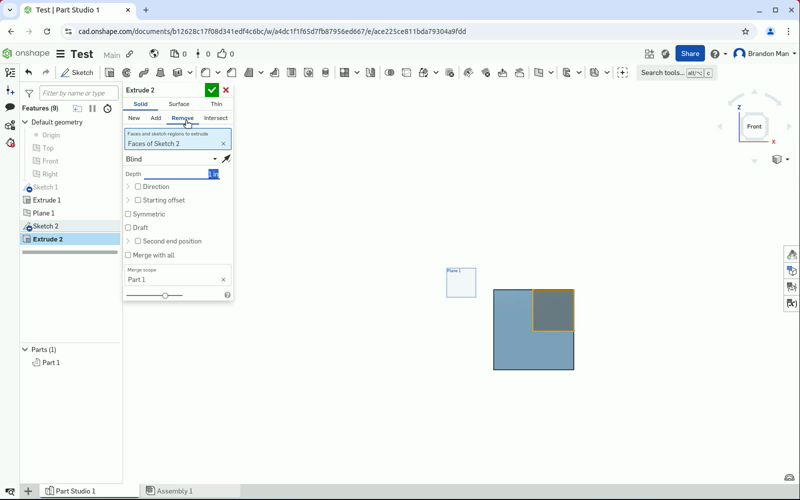
text(8.184)
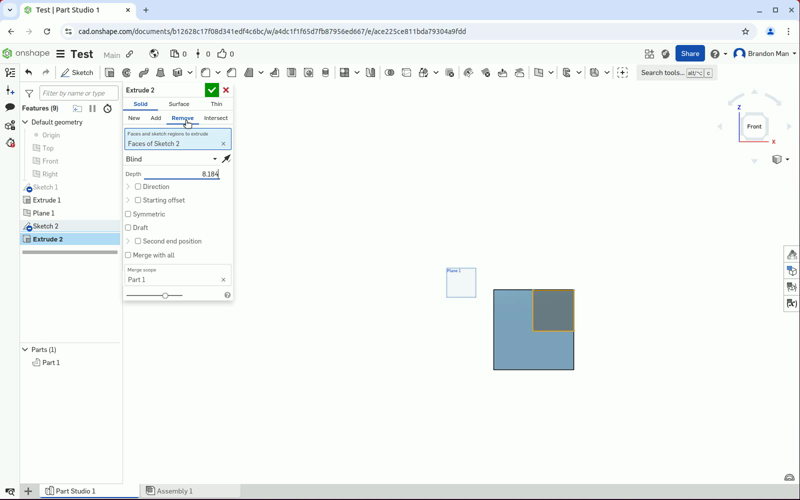
key(tab, 6)
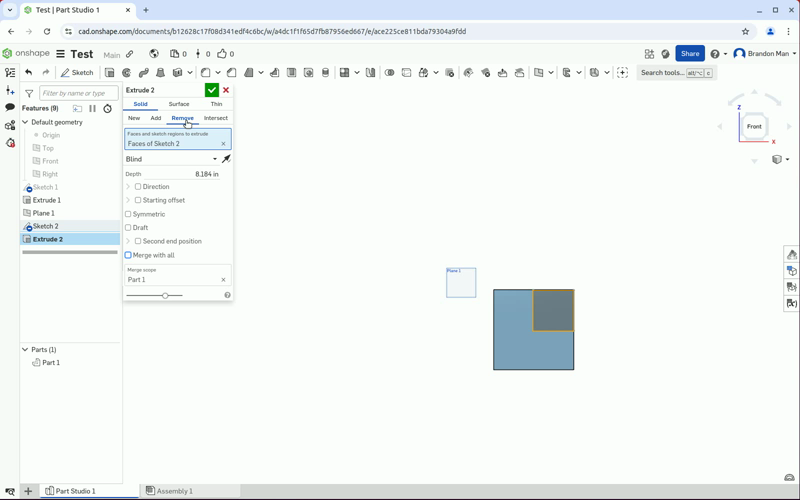
key(space)
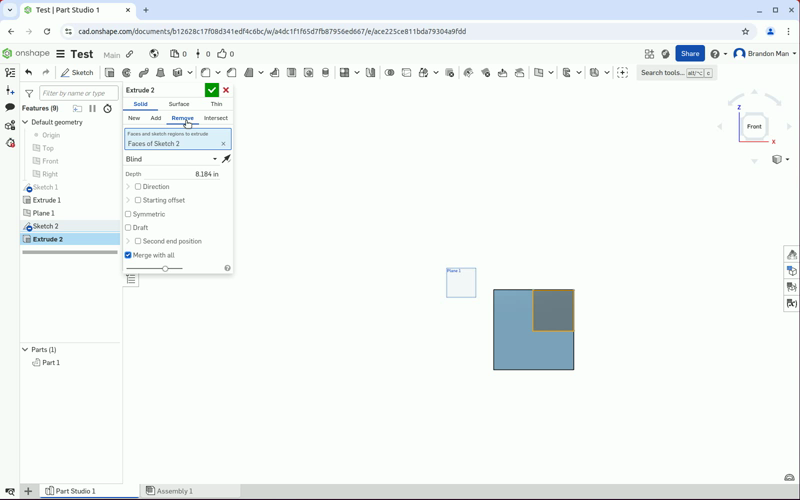
key(enter)
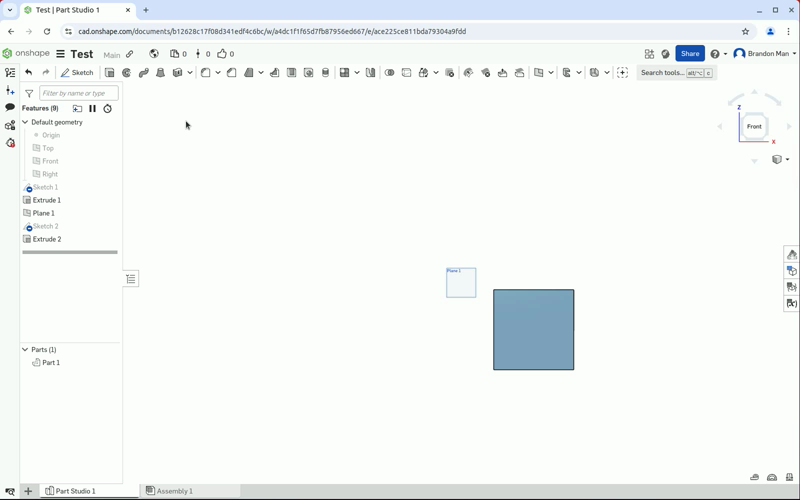
key(shift+h)
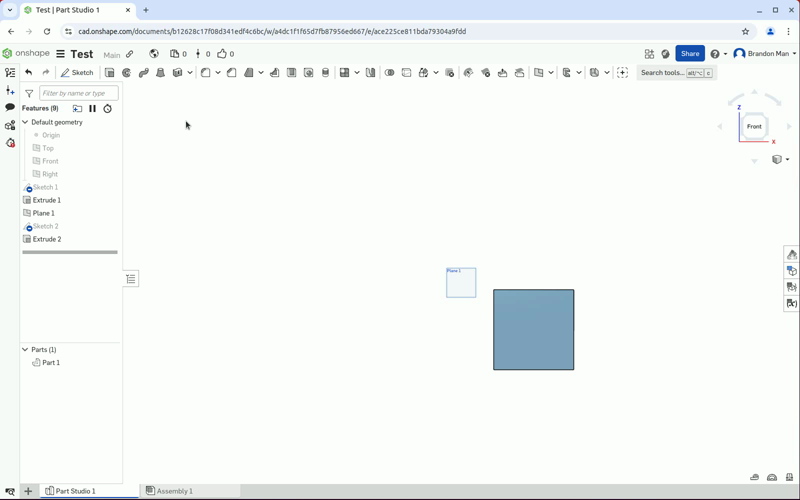
key(shift+h)
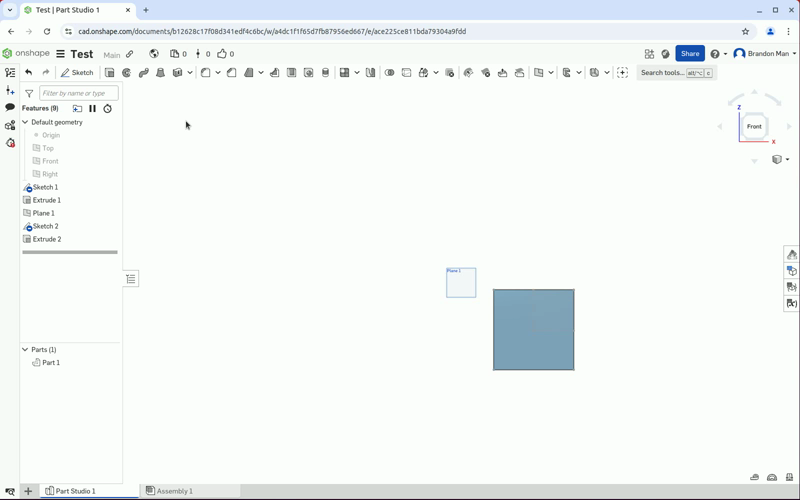
key(shift+7)
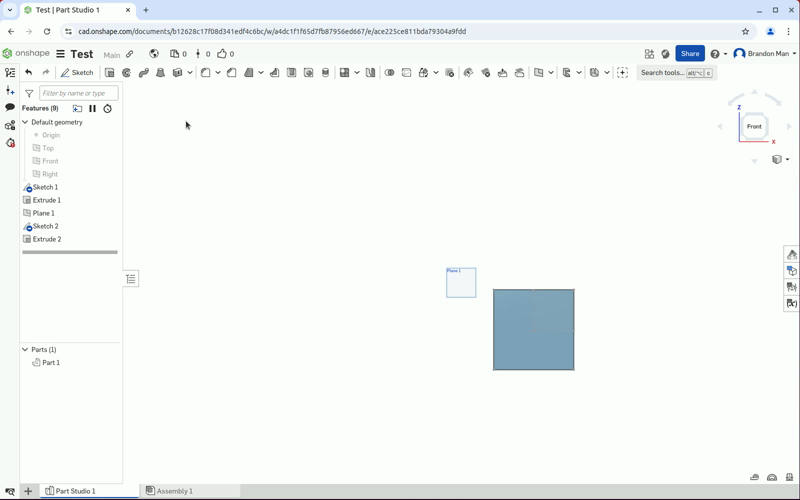
key(left, 2)
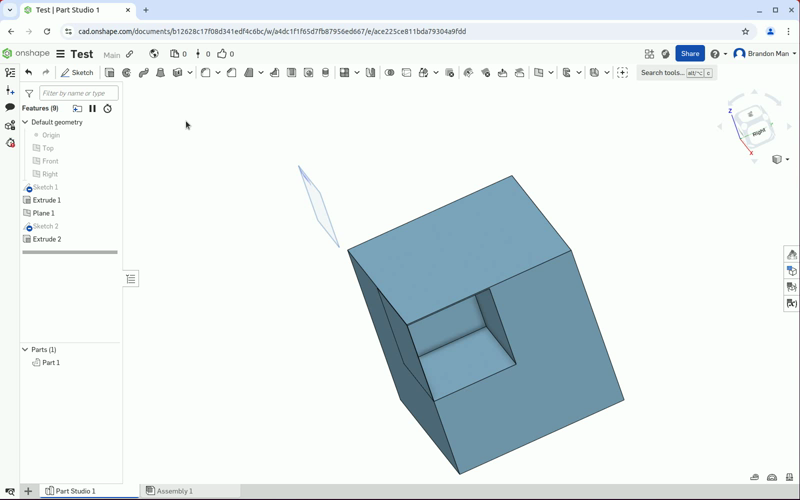
key(down, 2)
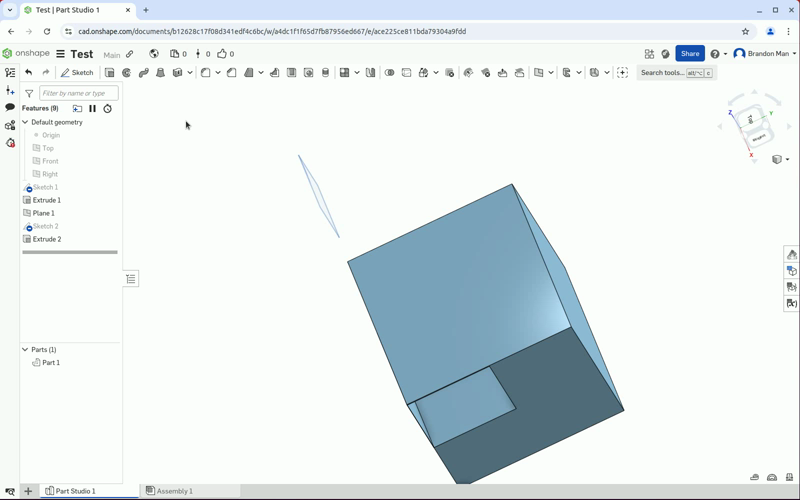
key(up, 2)
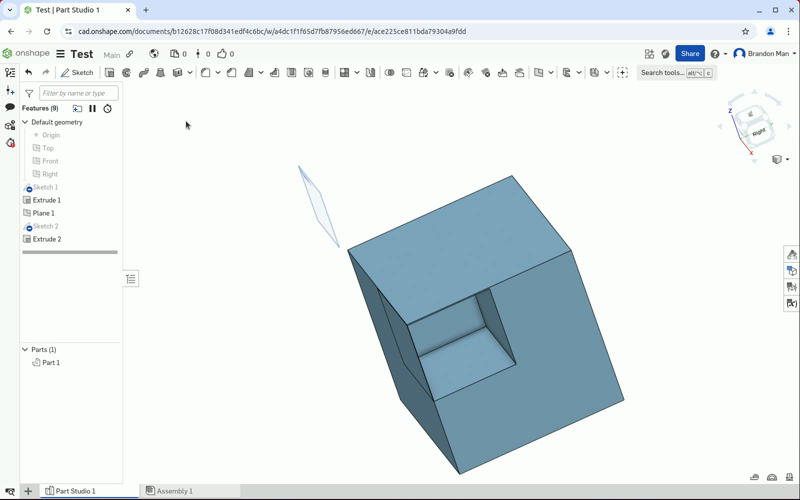
key(right, 2)
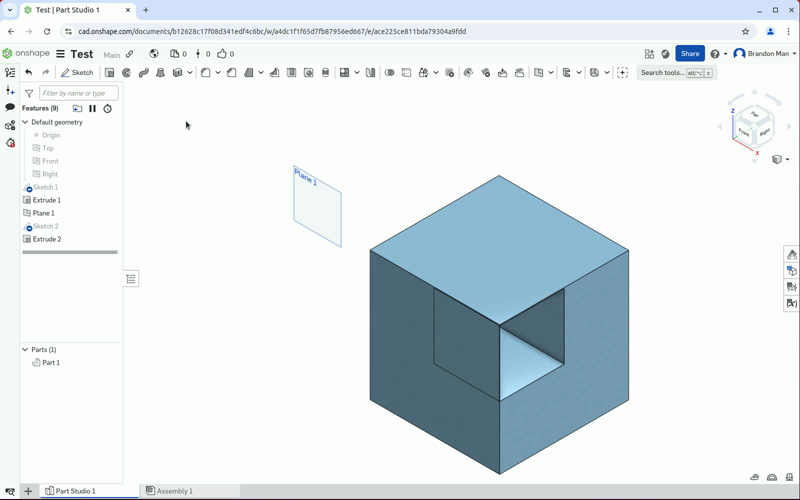
mouse_move(73, 189)
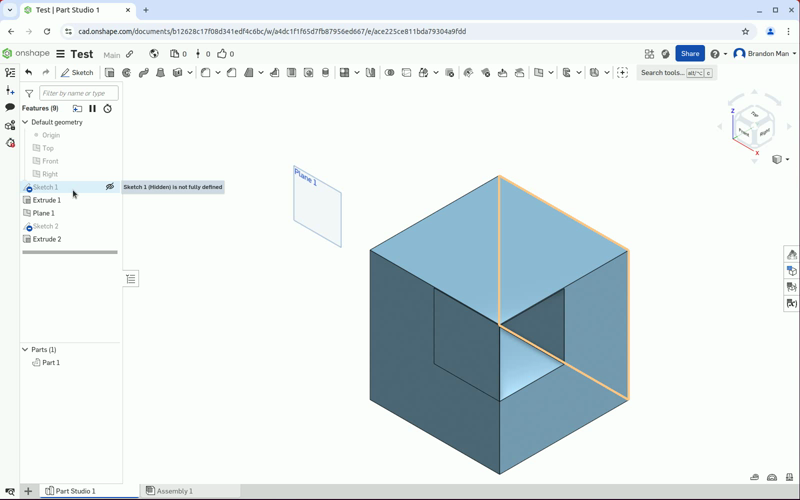
click(73, 189)